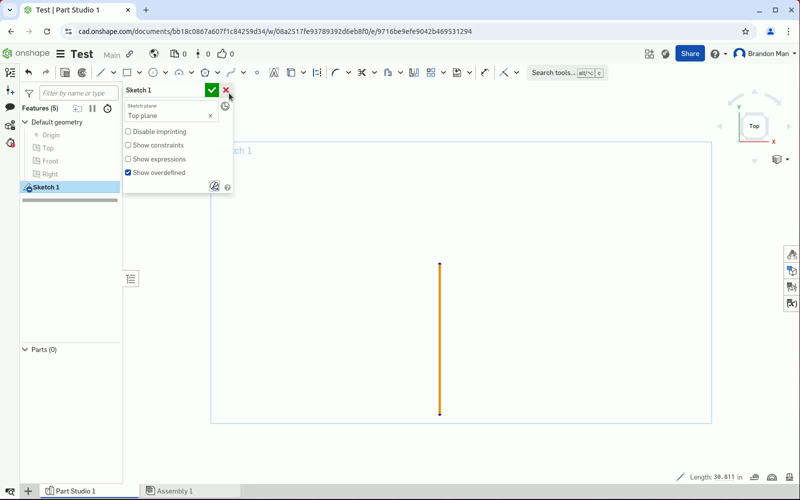
key(shift+h)
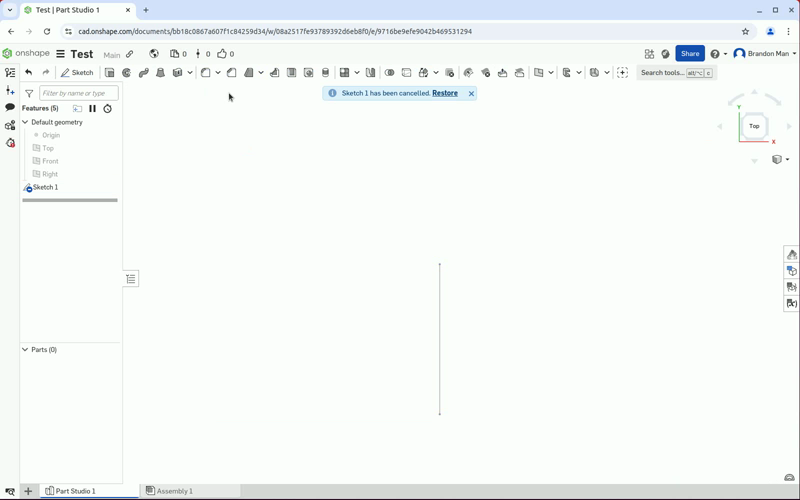
key(shift+s)
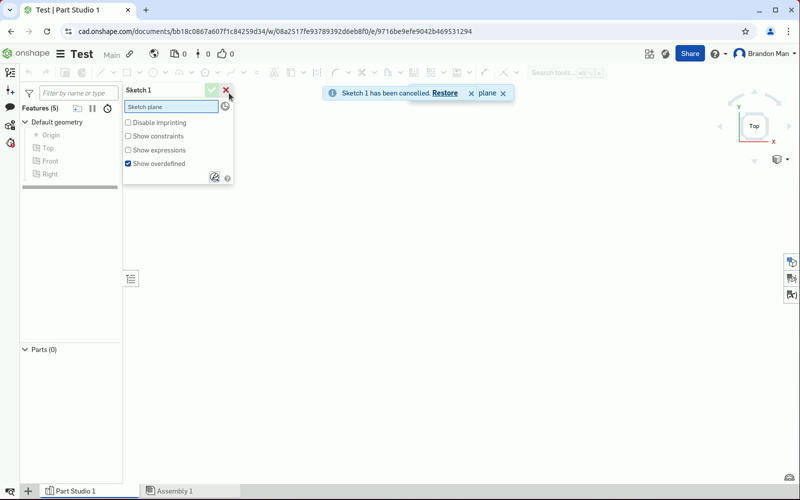
mouse_move(73, 150)
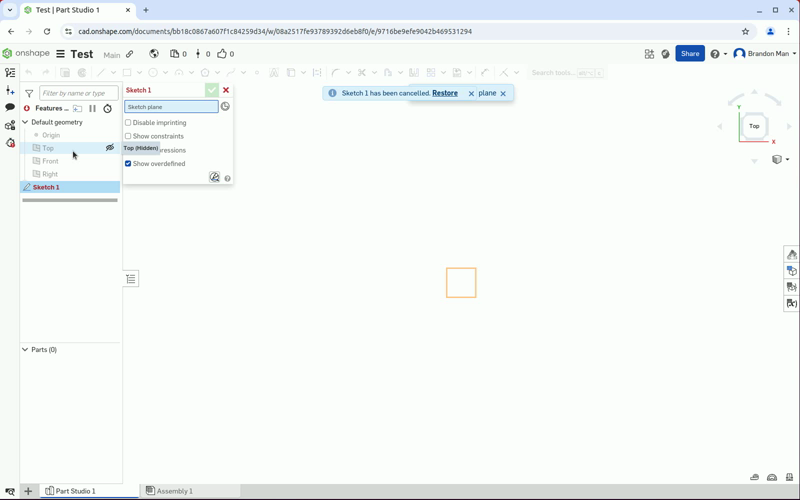
click(73, 150)
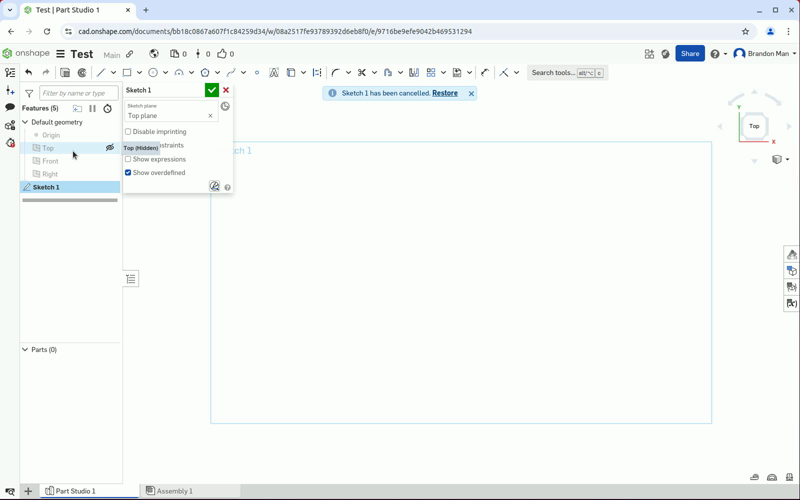
mouse_move(73, 352)
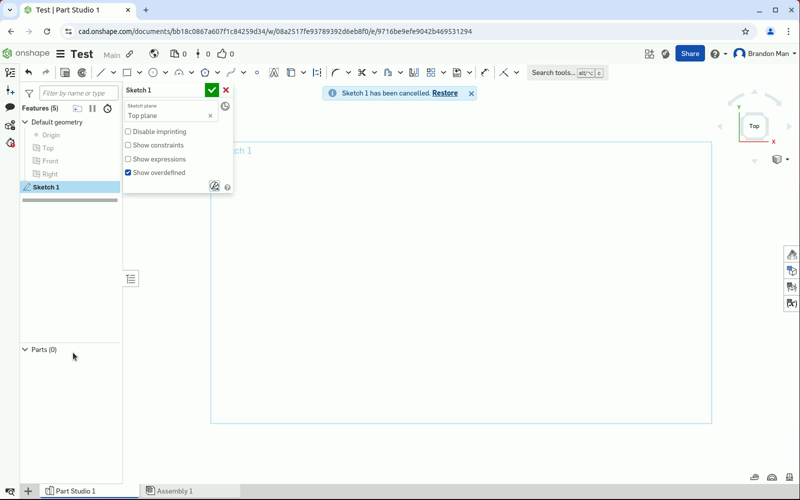
key(y)
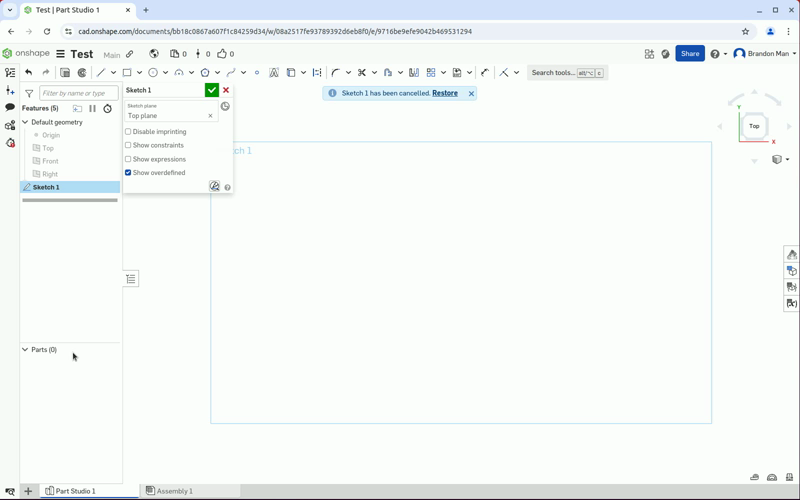
key(c)
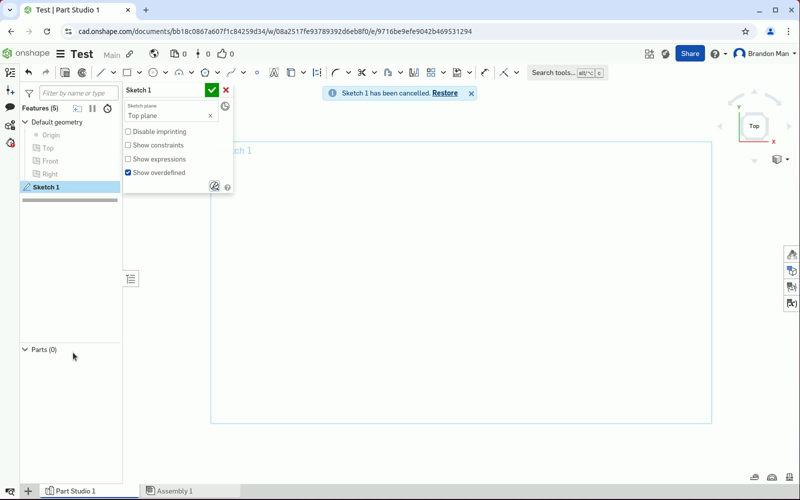
key_down(shift)
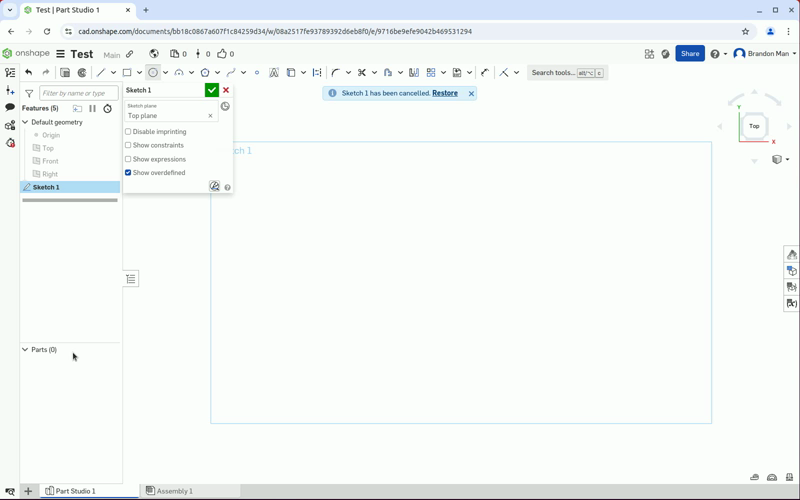
mouse_move(460, 282)
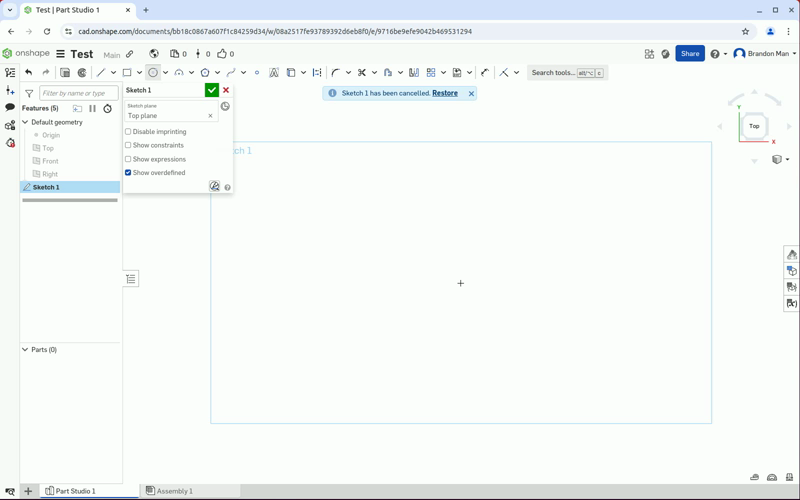
click(460, 282)
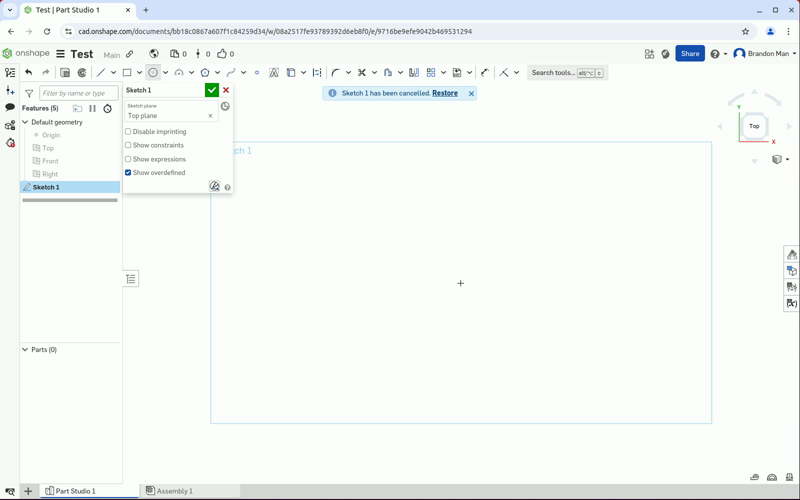
key_up(shift)
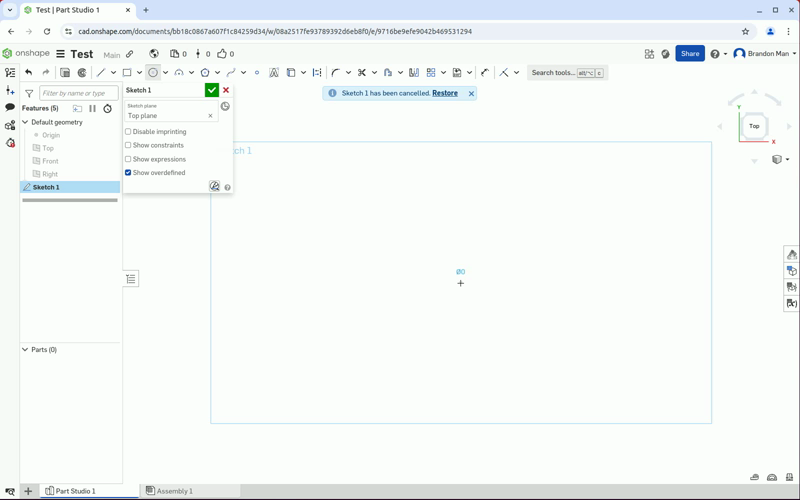
mouse_move(473, 282)
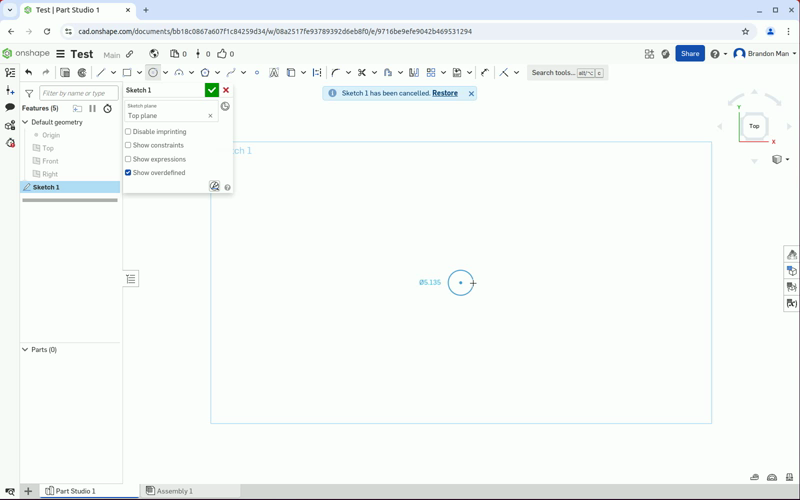
click(473, 282)
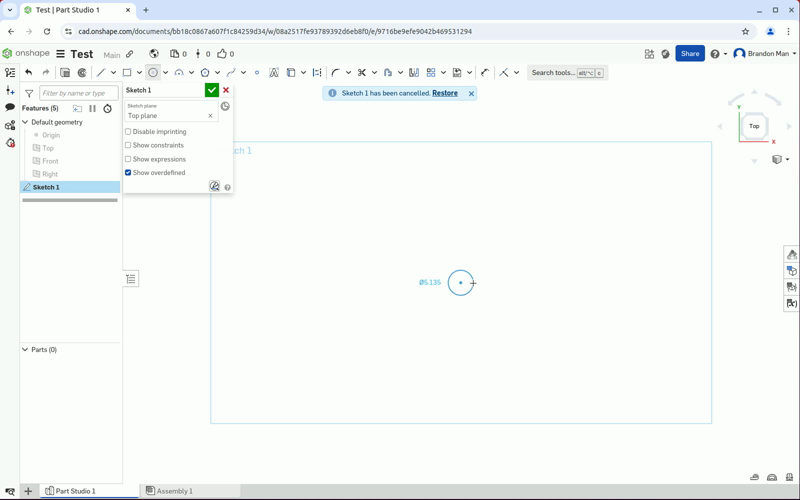
key(esc)
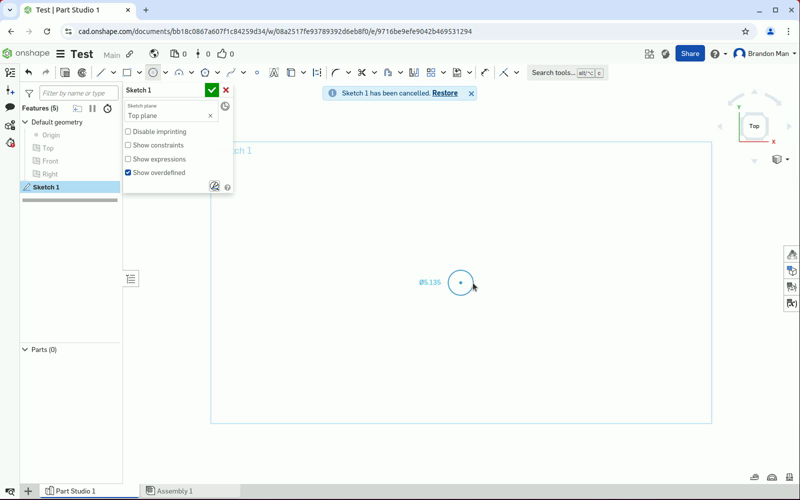
mouse_move(470, 276)
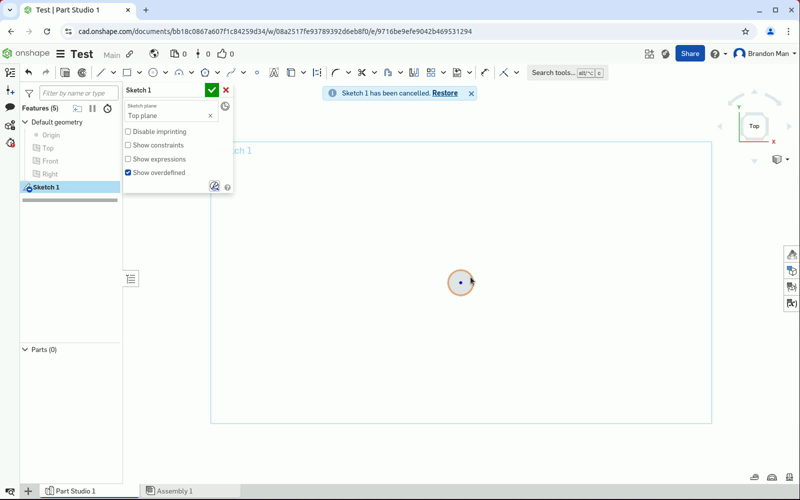
scroll(6)
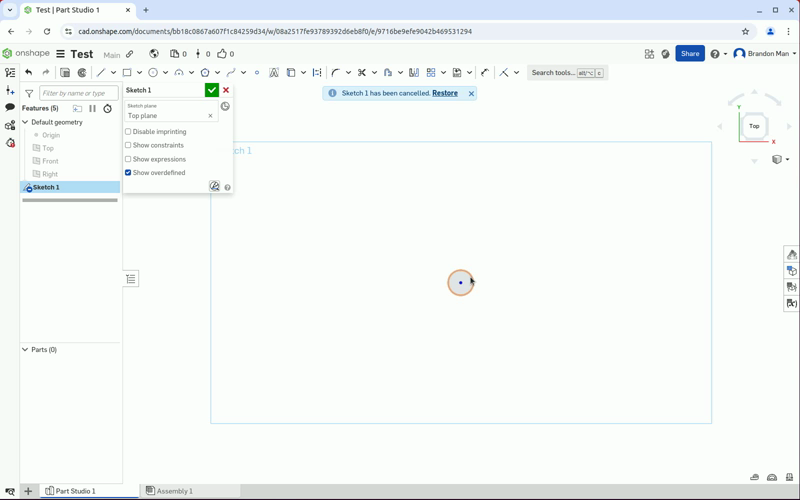
scroll(6)
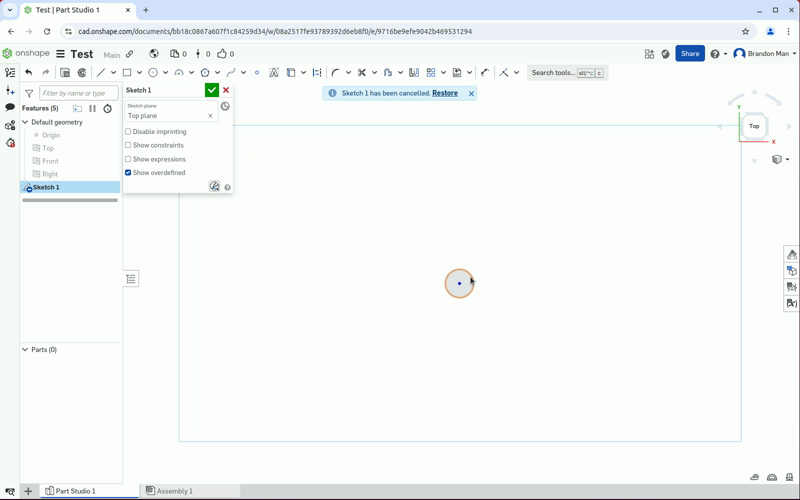
scroll(6)
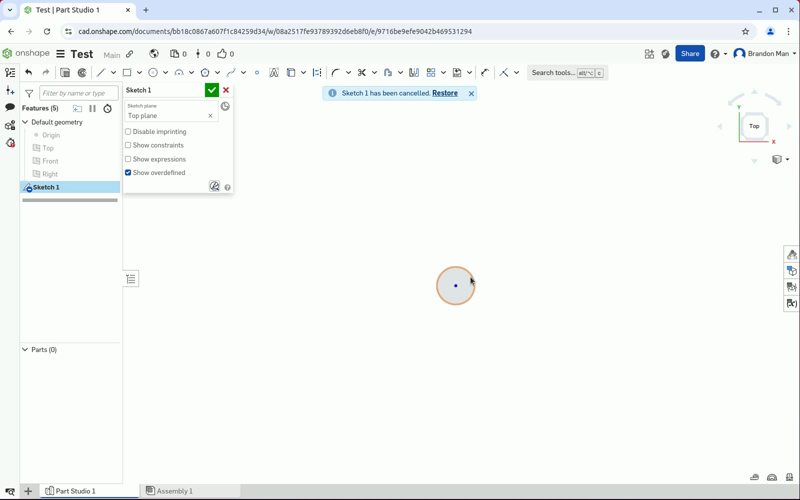
scroll(6)
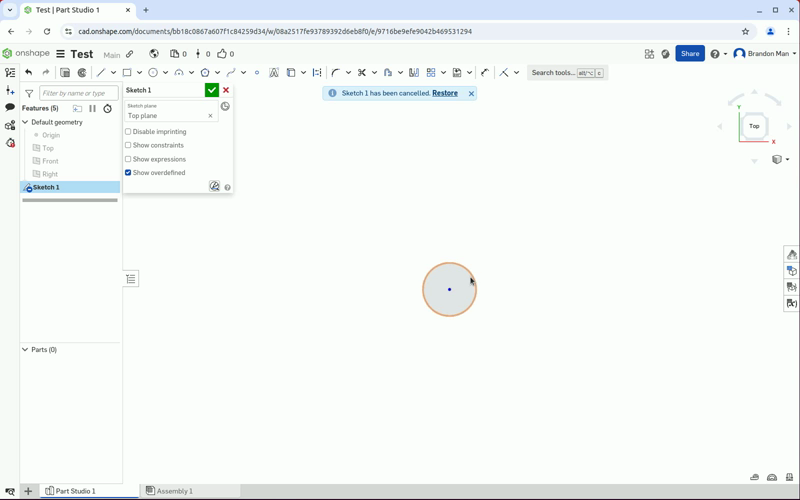
scroll(6)
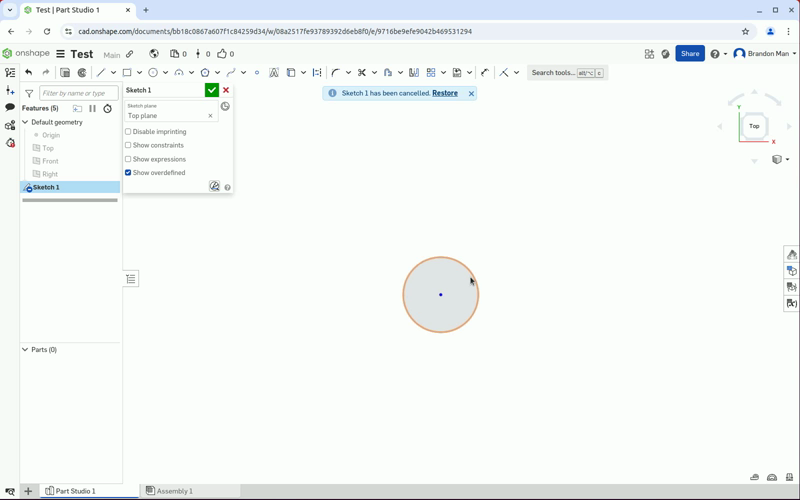
scroll(6)
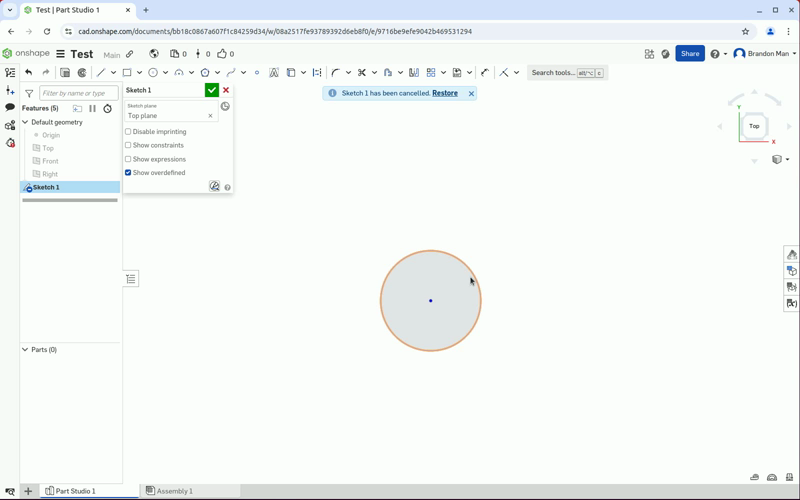
scroll(6)
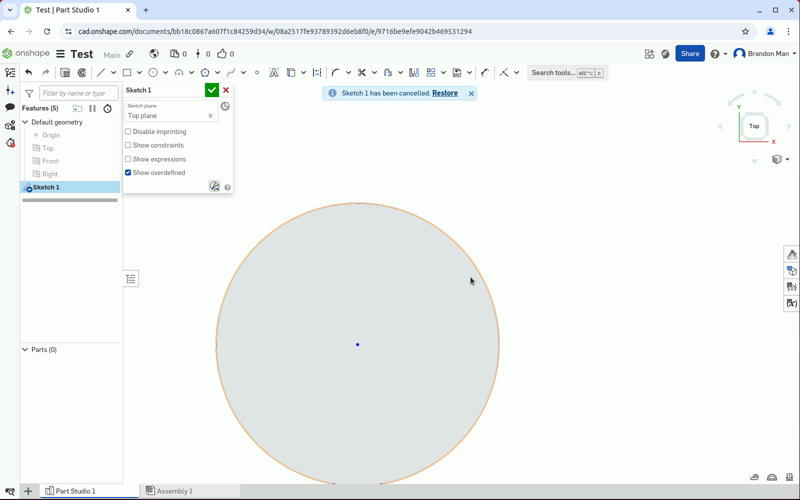
click(470, 276)
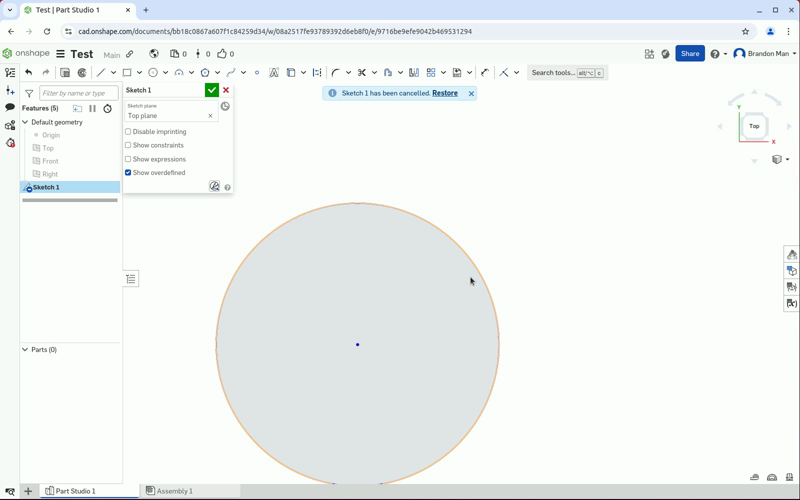
scroll(-6)
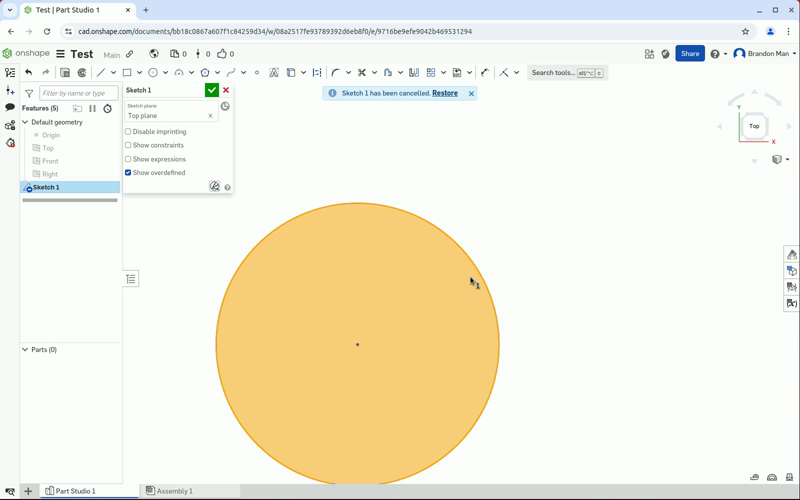
scroll(-6)
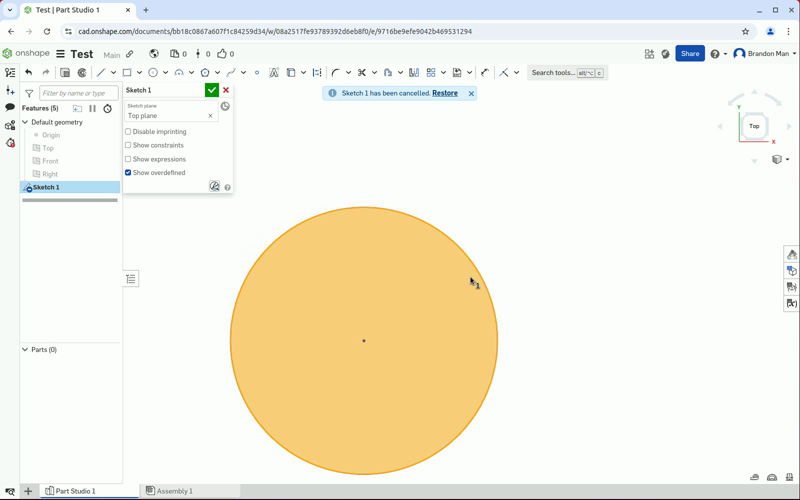
scroll(-6)
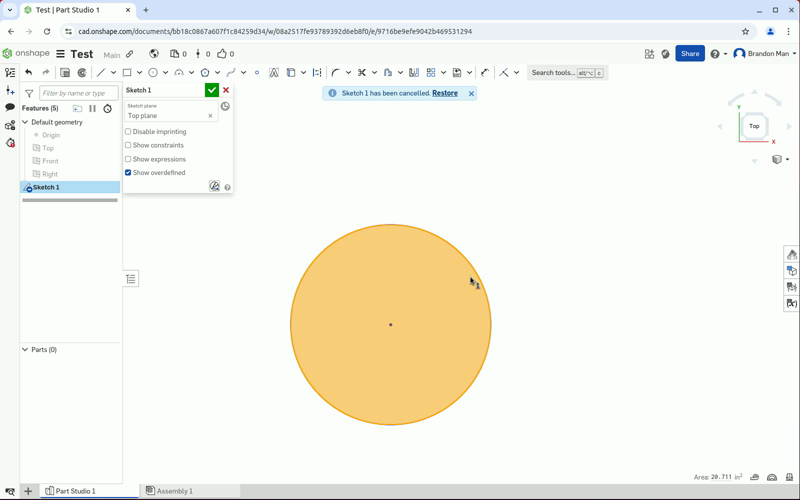
scroll(-6)
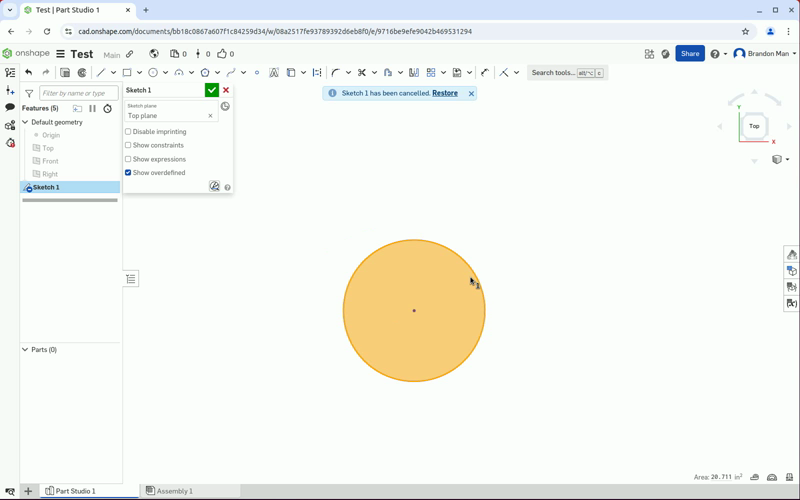
scroll(-6)
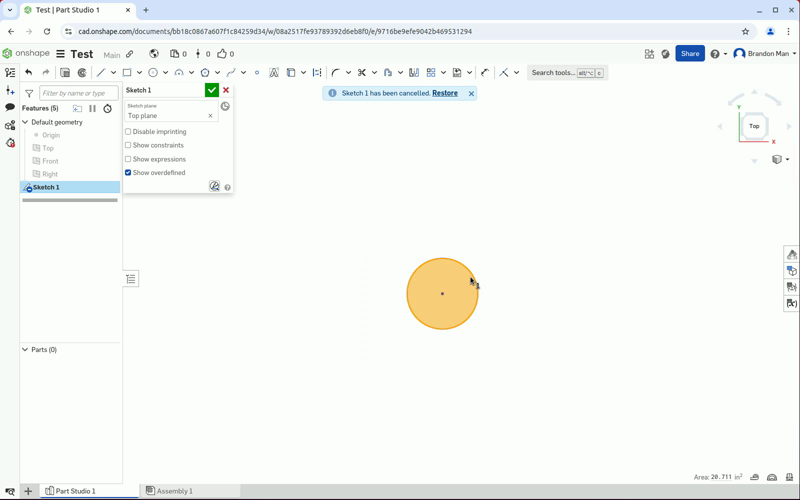
scroll(-6)
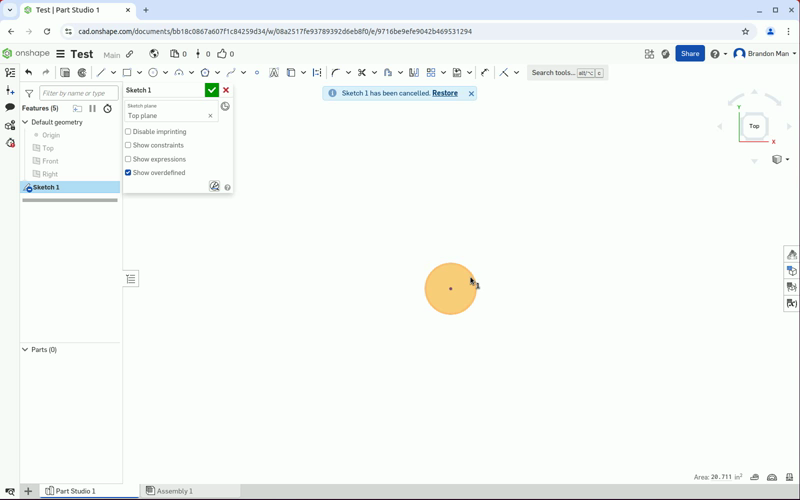
scroll(-6)
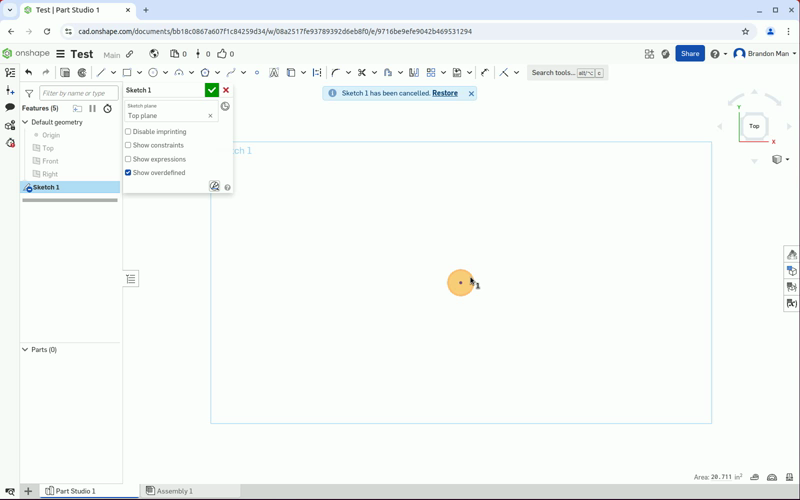
mouse_move(73, 352)
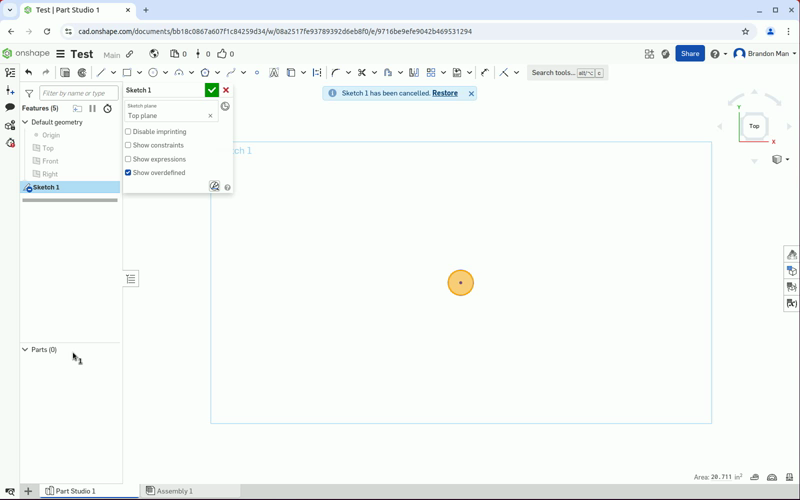
key(shift+y)
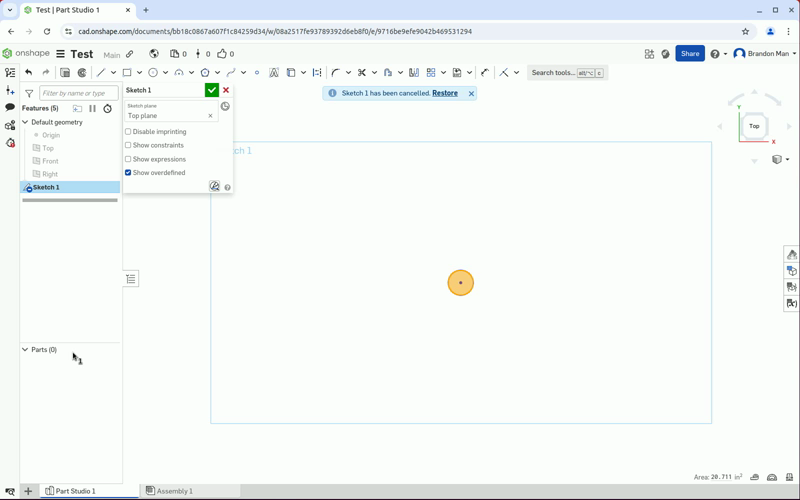
key(shift+e)
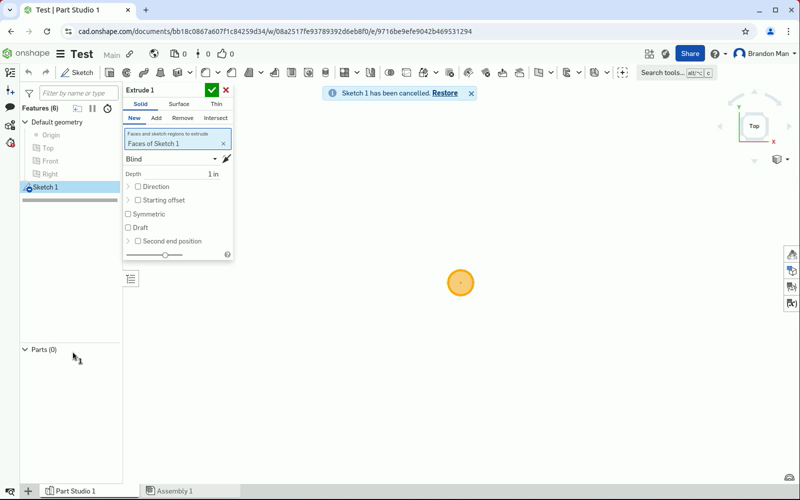
mouse_move(143, 106)
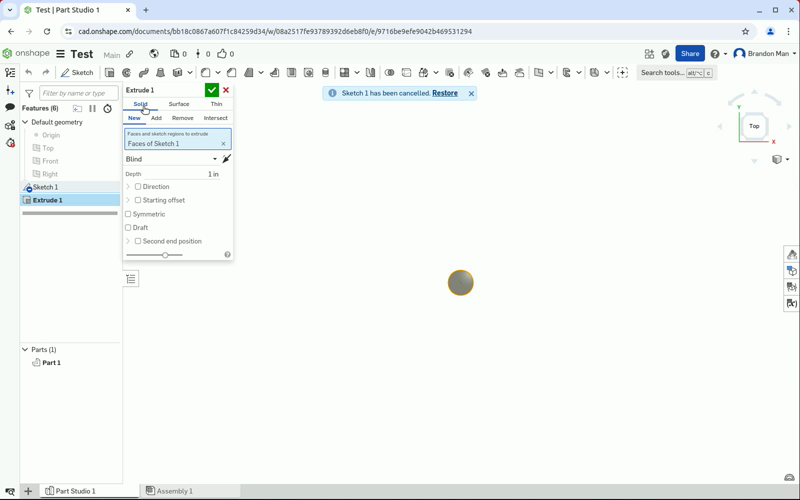
click(143, 106)
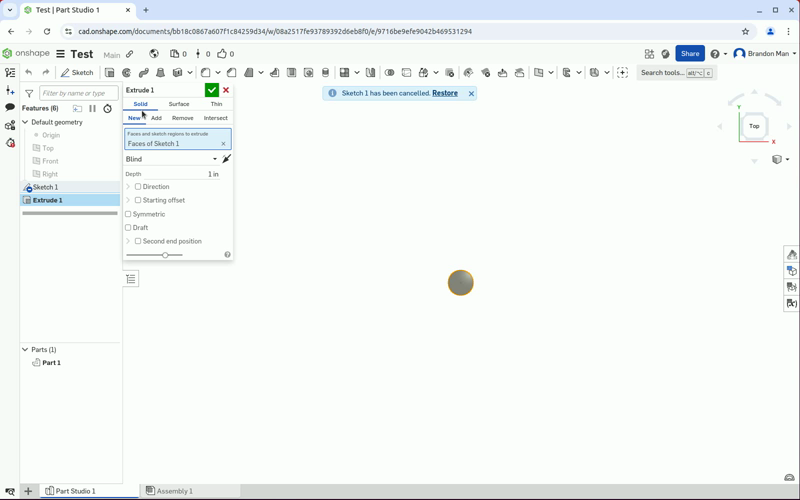
mouse_move(137, 120)
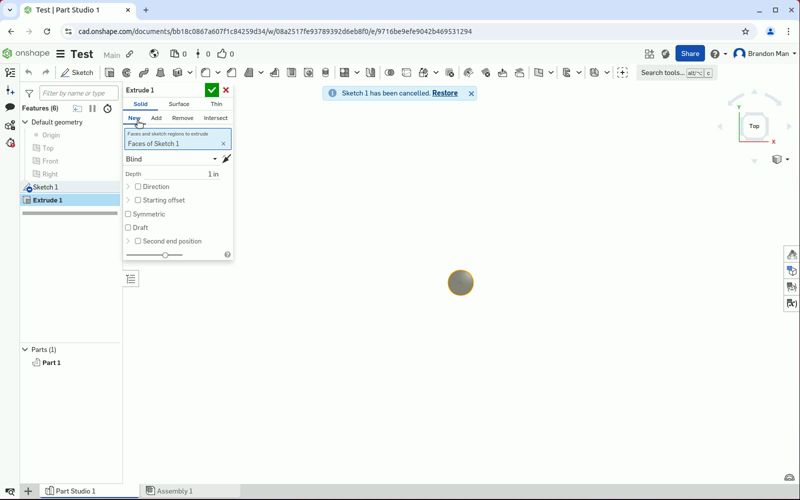
click(137, 120)
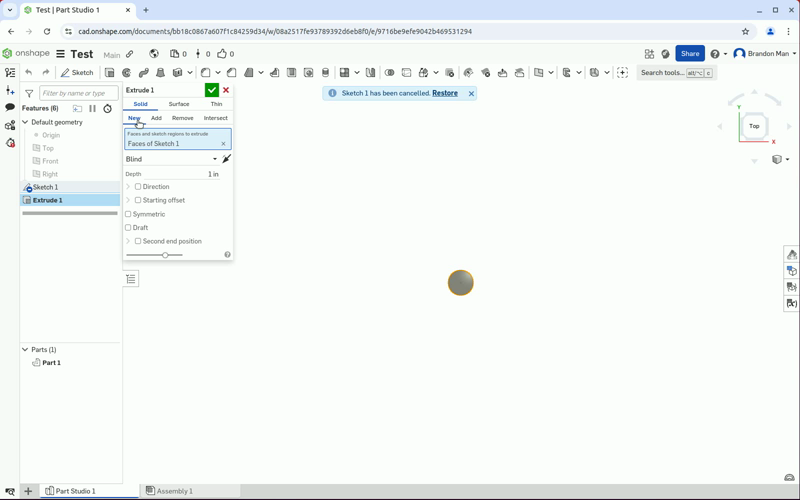
key(tab, 4)
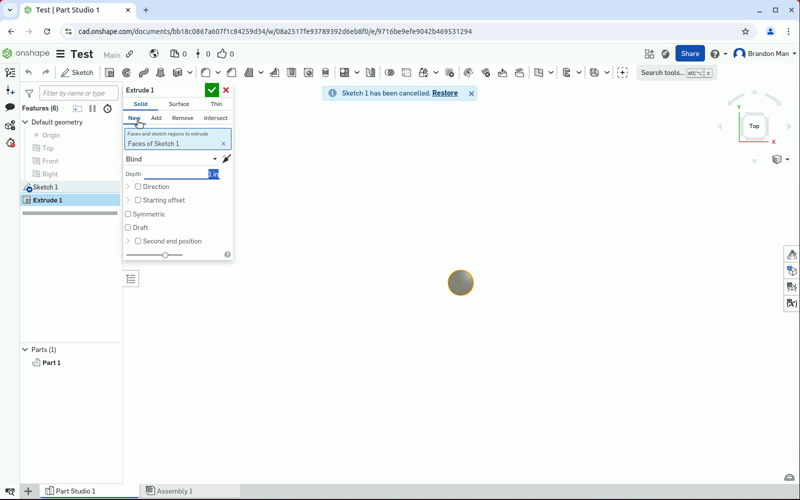
text(6.74)
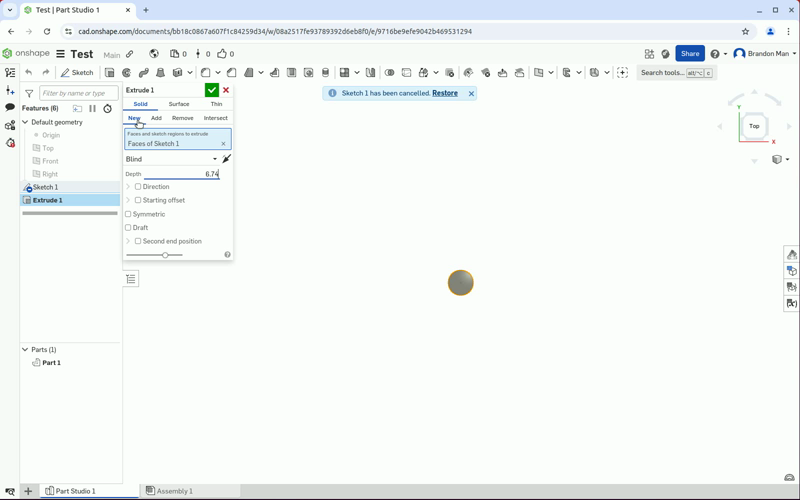
key(enter)
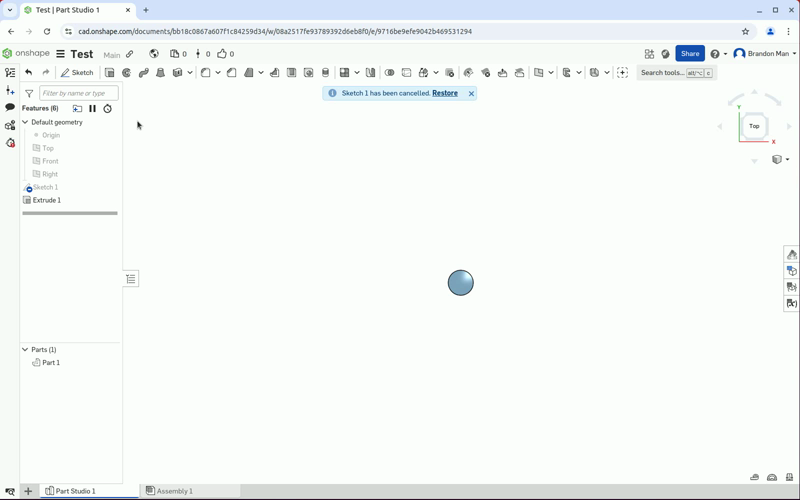
key(shift+h)
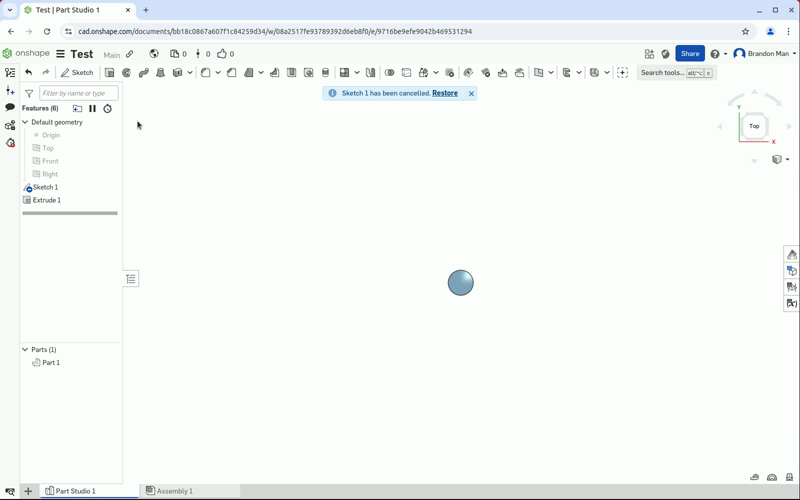
key(shift+h)
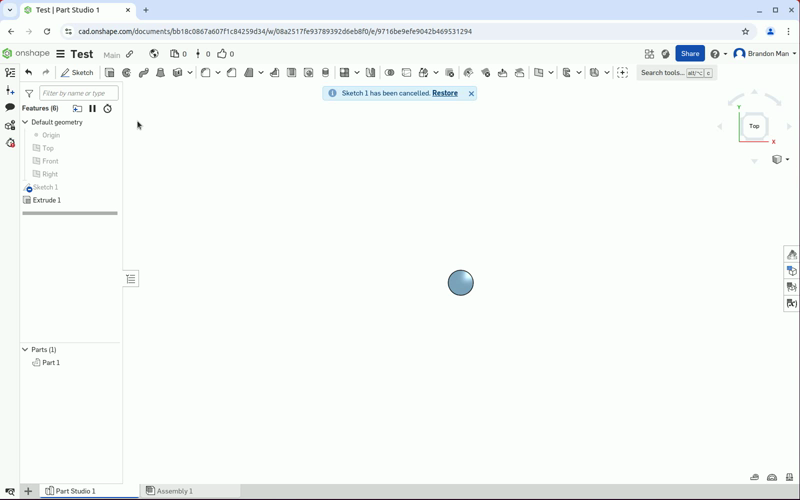
mouse_move(73, 189)
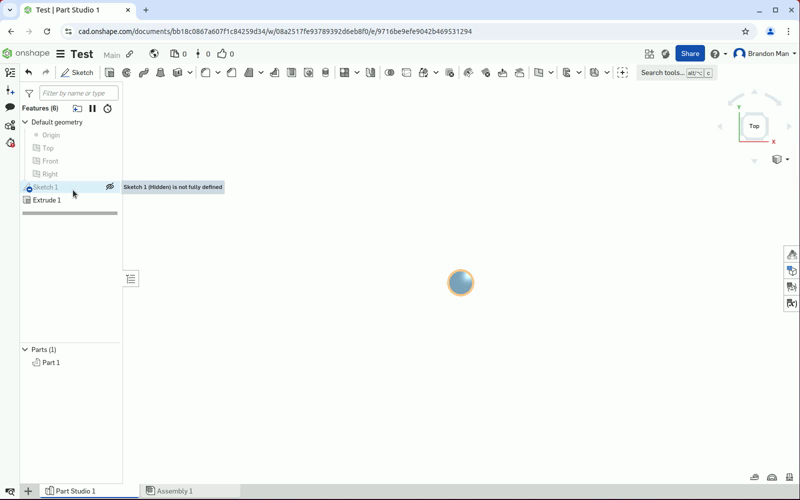
click(73, 189)
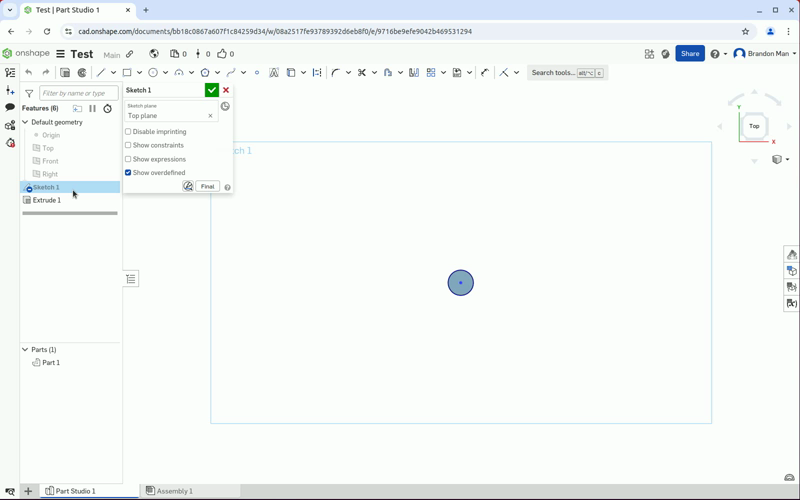
mouse_move(229, 92)
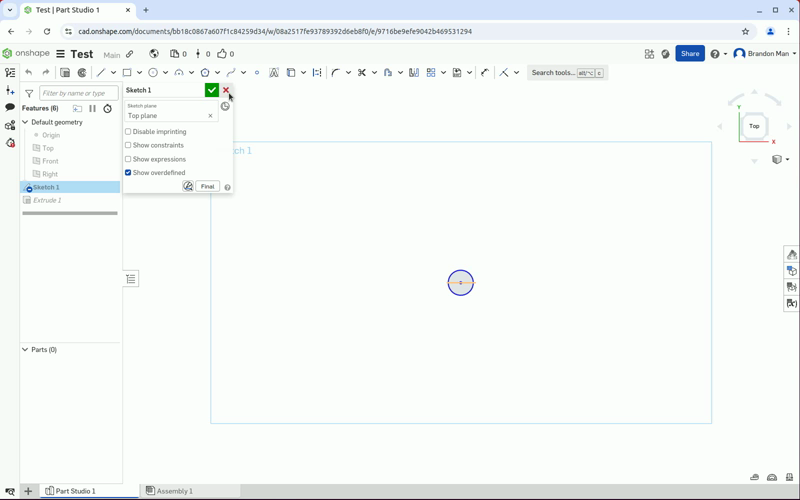
click(229, 92)
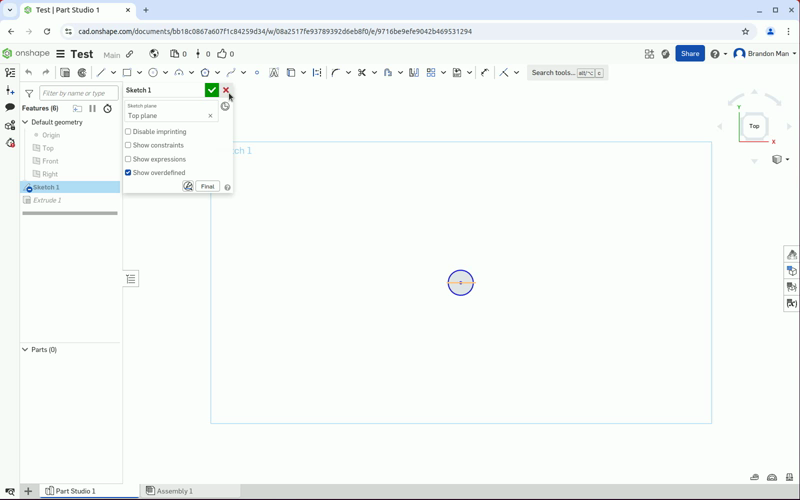
key(shift+s)
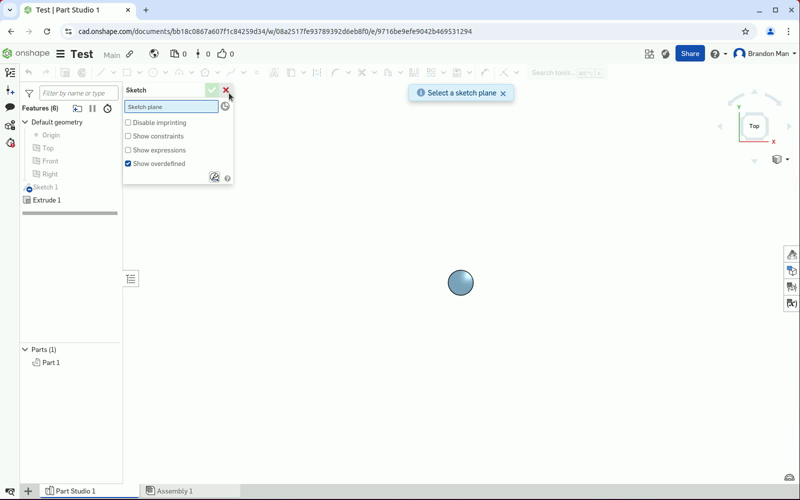
mouse_move(73, 150)
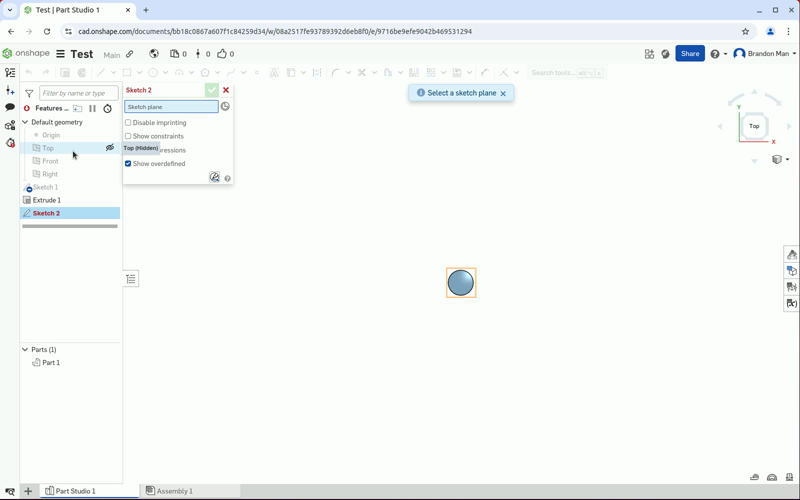
click(73, 150)
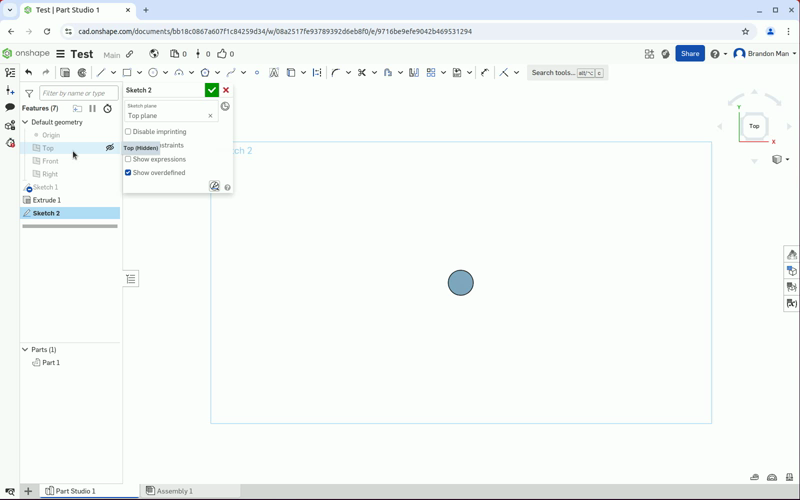
mouse_move(73, 352)
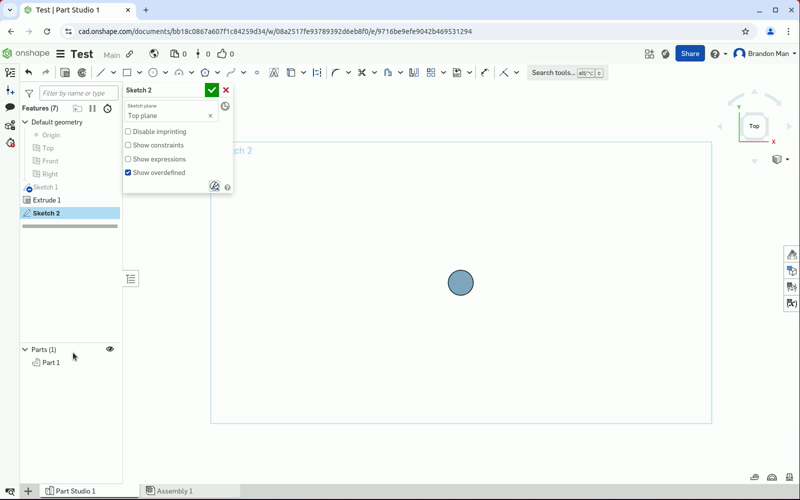
key(y)
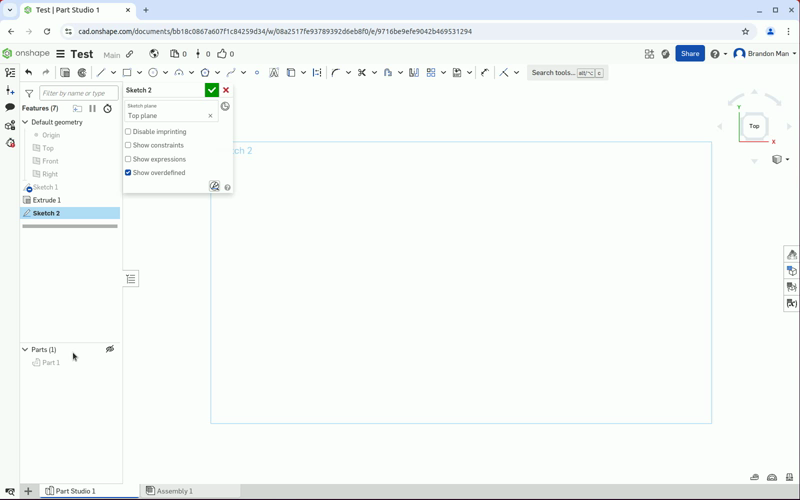
key(c)
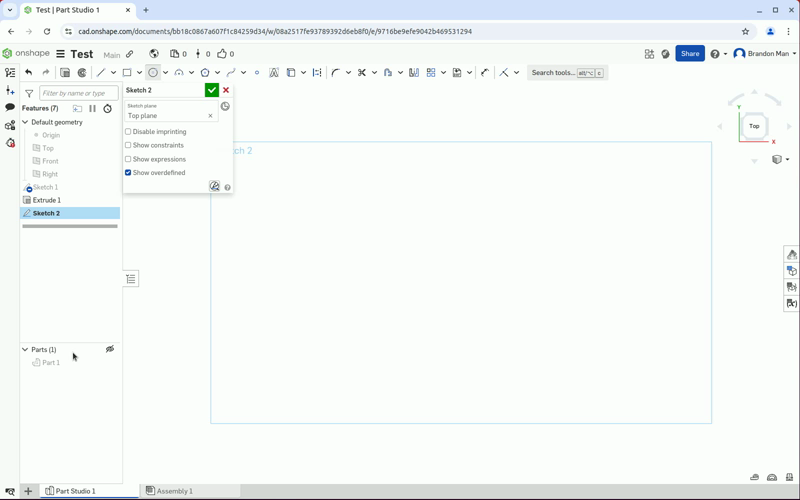
key_down(shift)
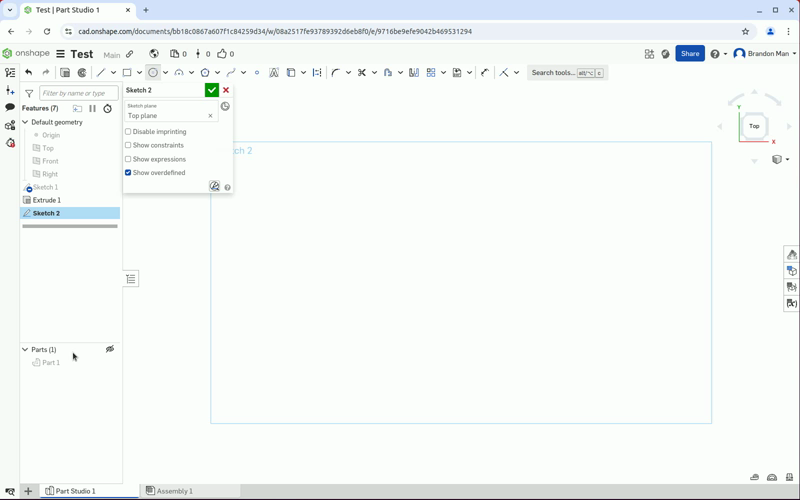
mouse_move(361, 282)
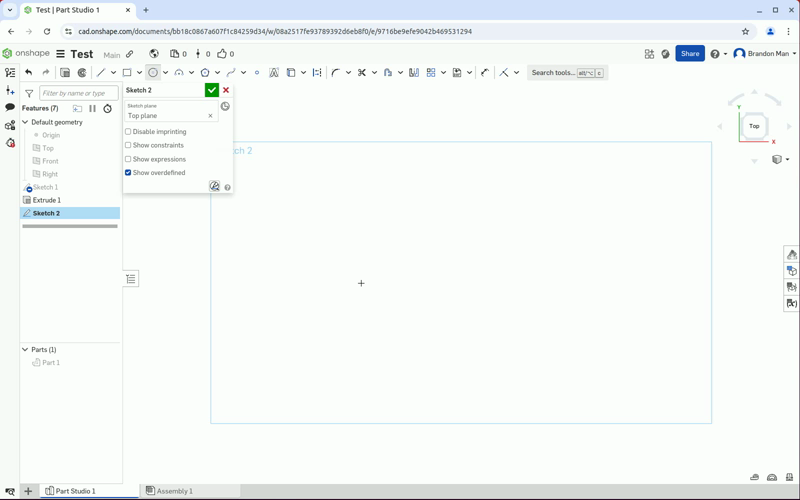
click(361, 282)
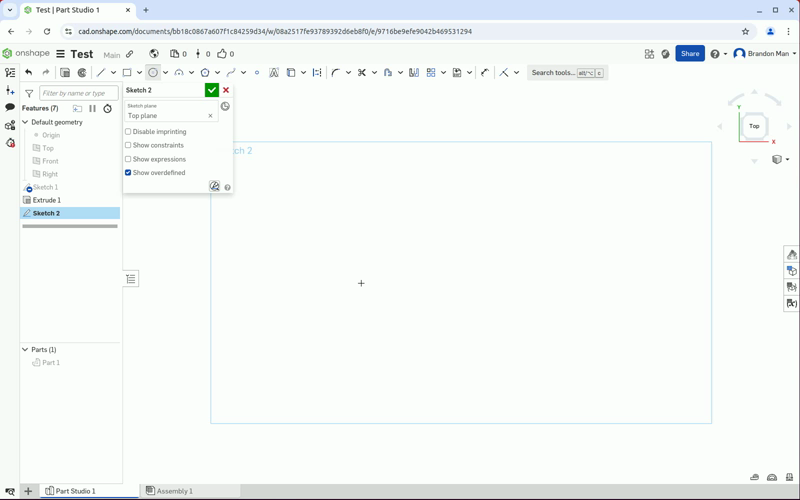
key_up(shift)
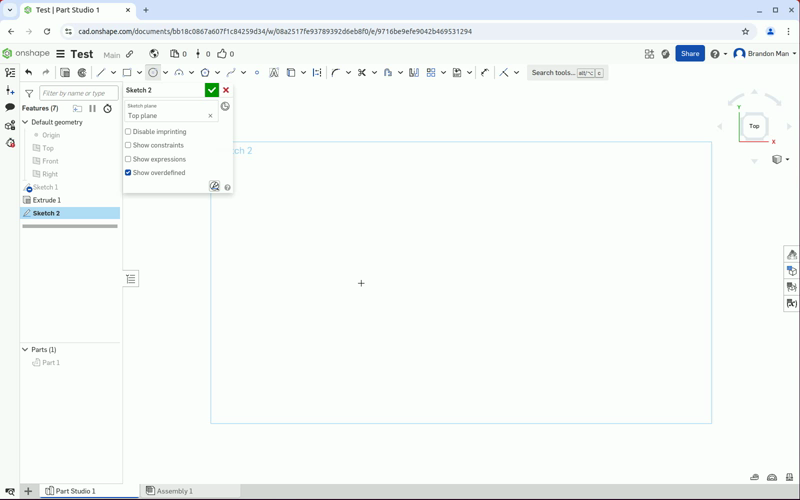
mouse_move(373, 282)
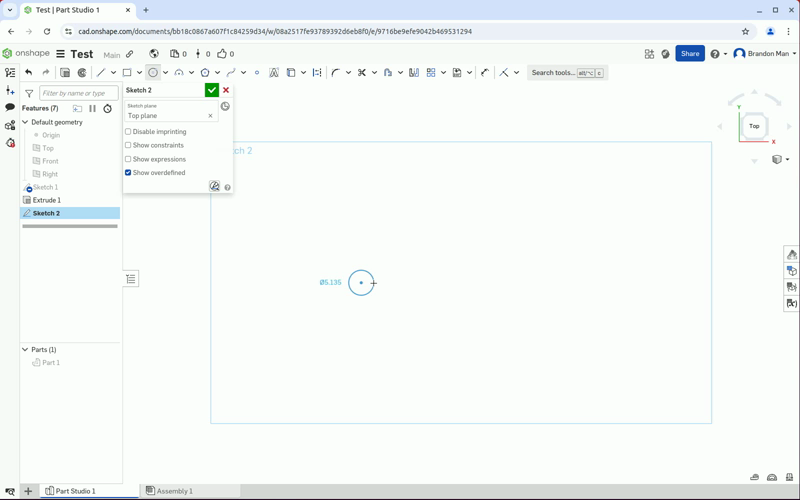
click(373, 282)
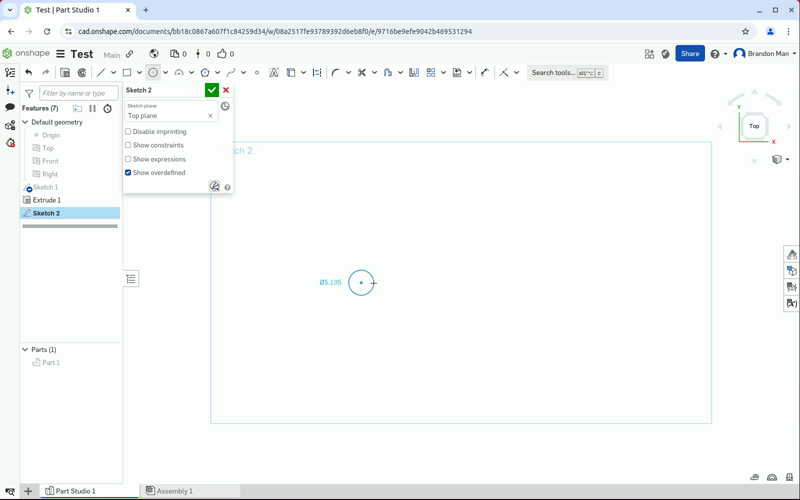
key(esc)
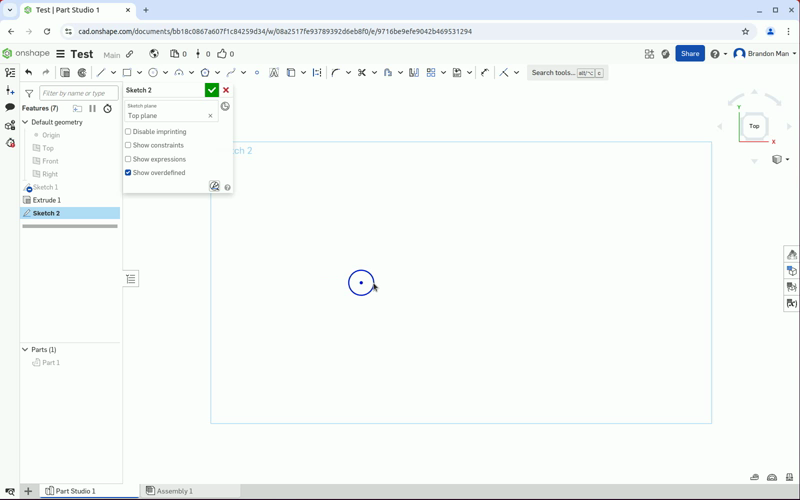
mouse_move(370, 275)
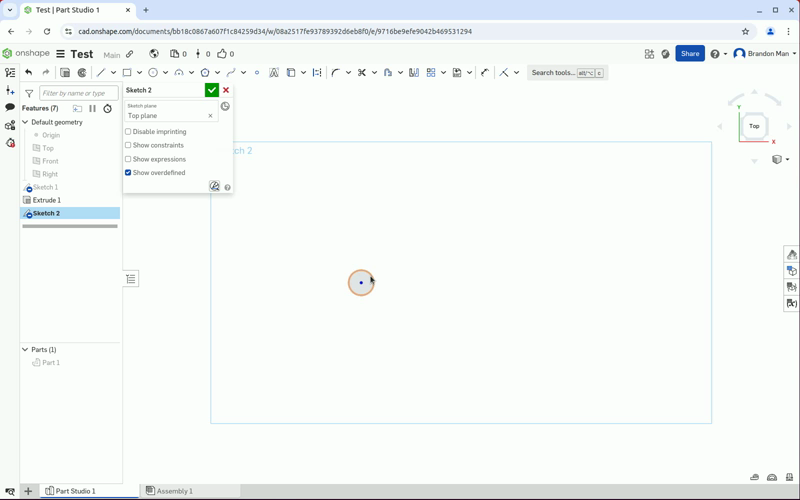
scroll(6)
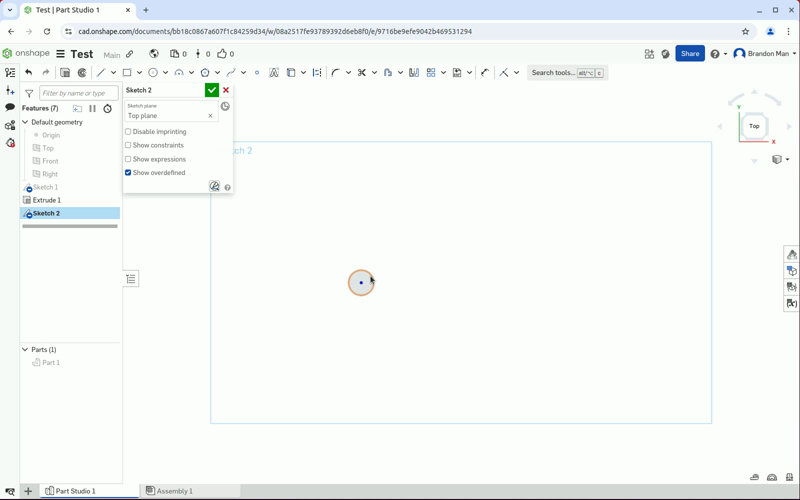
scroll(6)
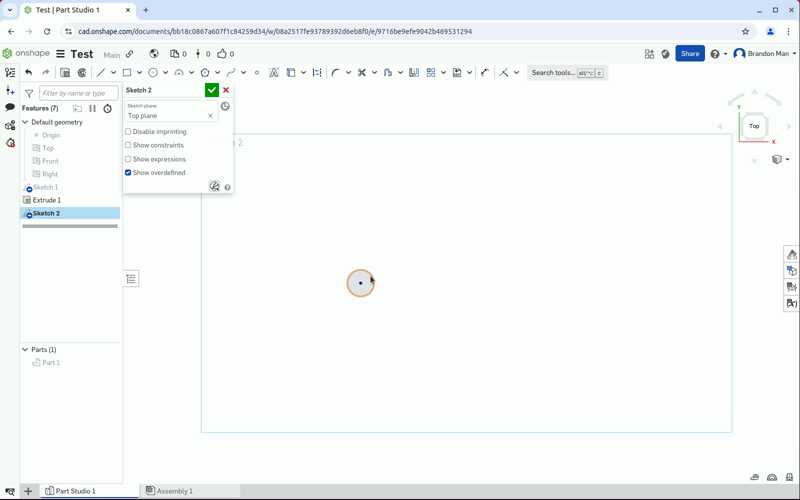
scroll(6)
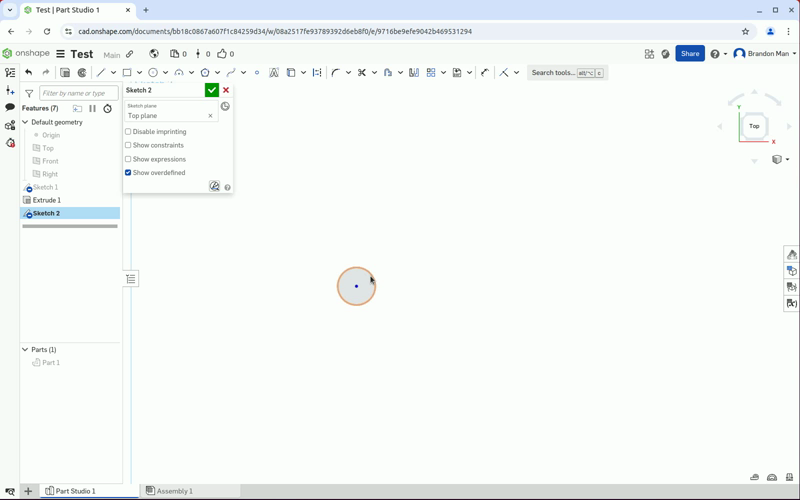
scroll(6)
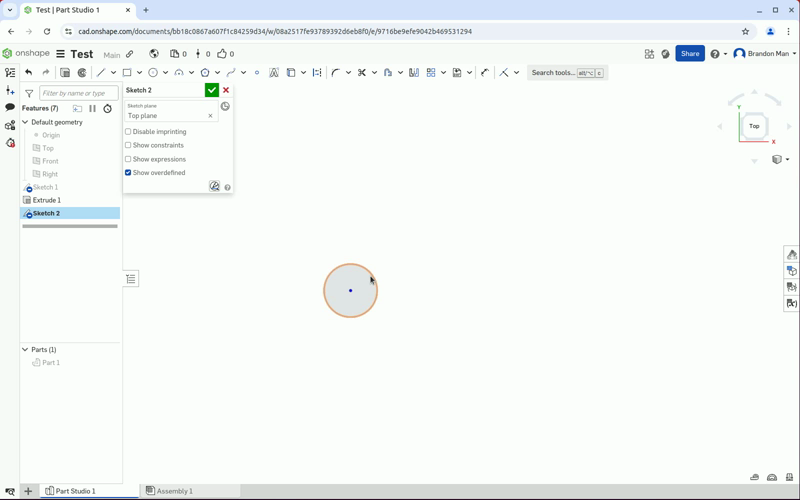
scroll(6)
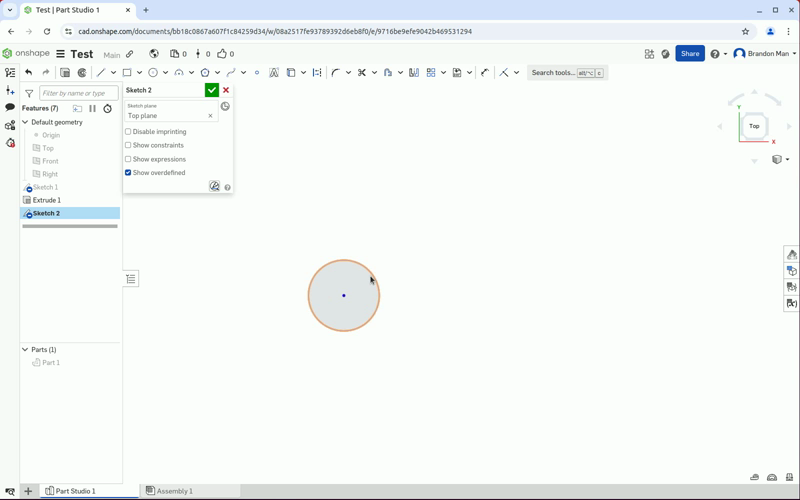
scroll(6)
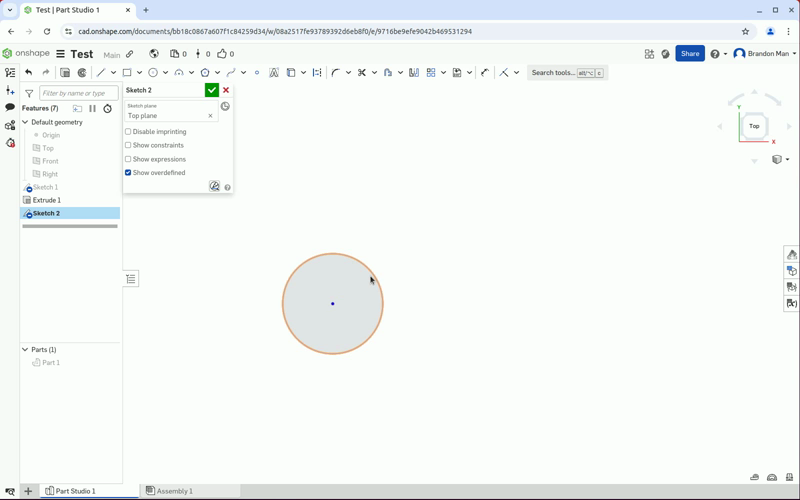
scroll(6)
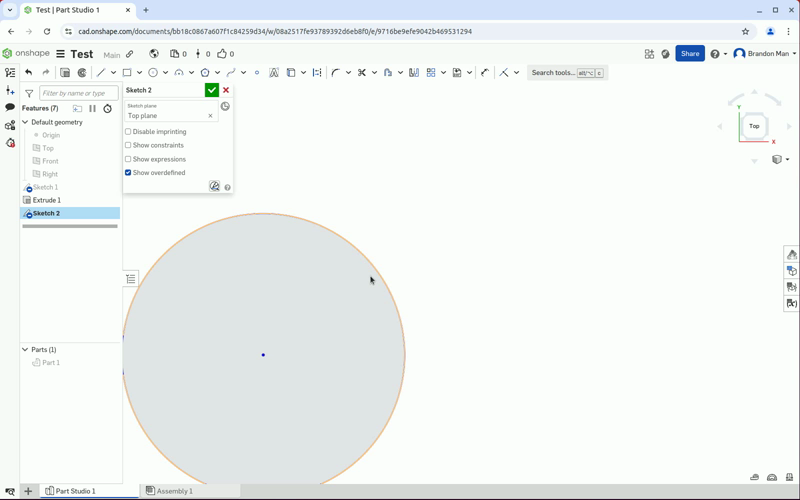
click(370, 275)
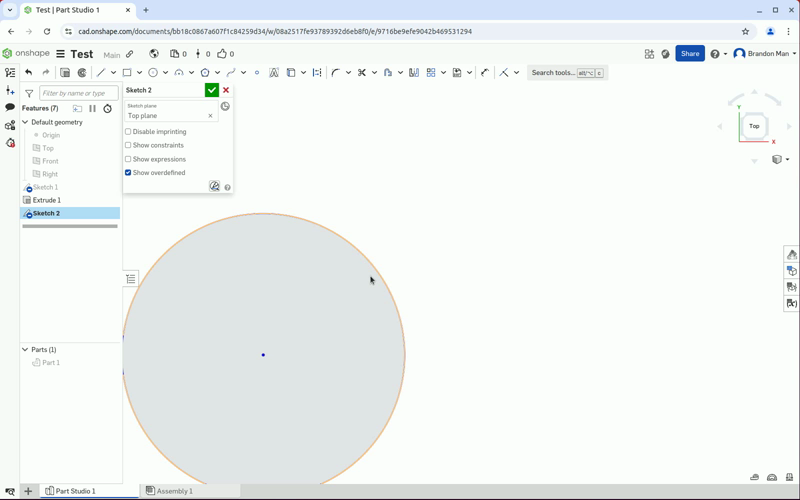
scroll(-6)
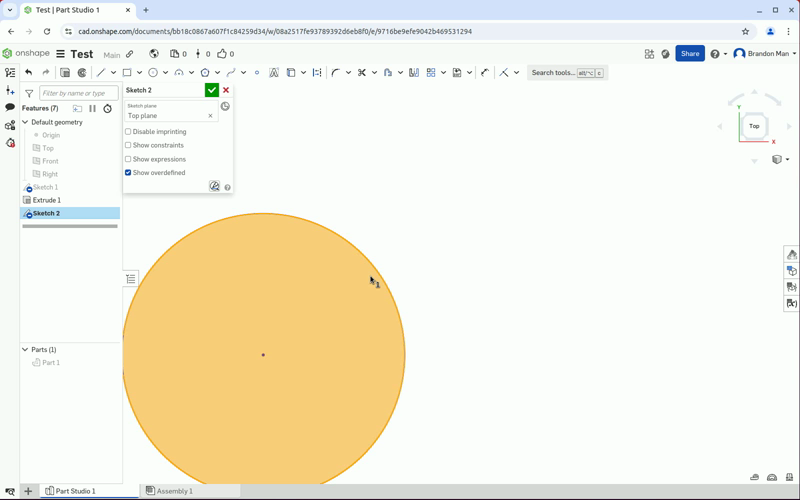
scroll(-6)
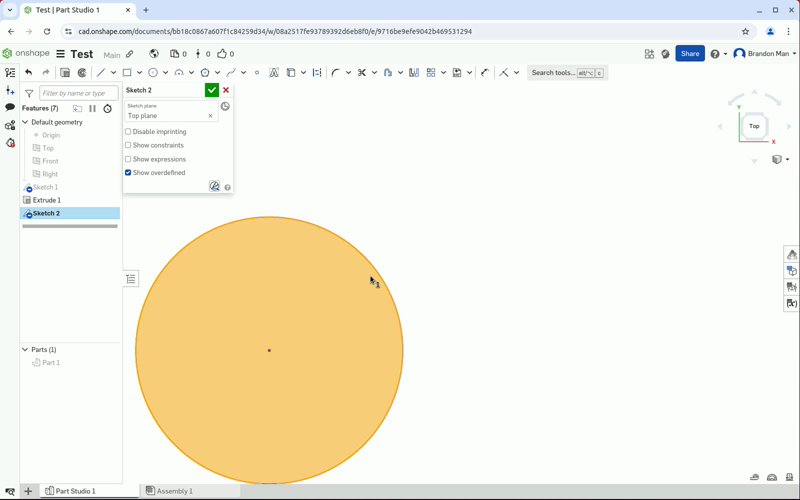
scroll(-6)
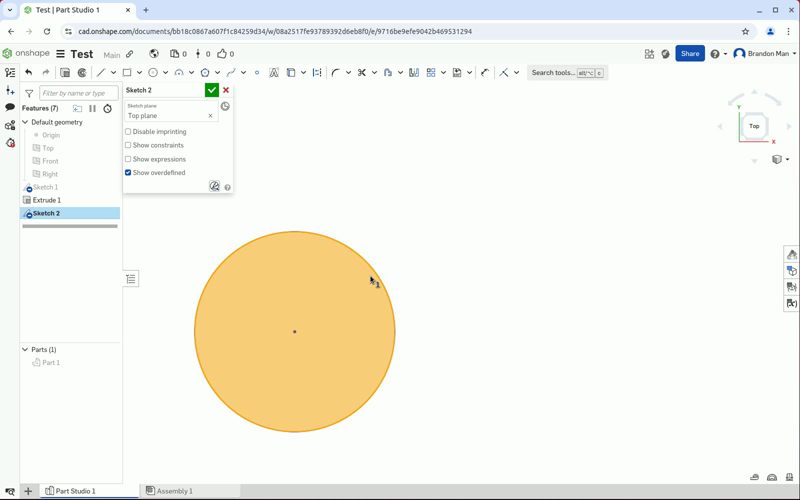
scroll(-6)
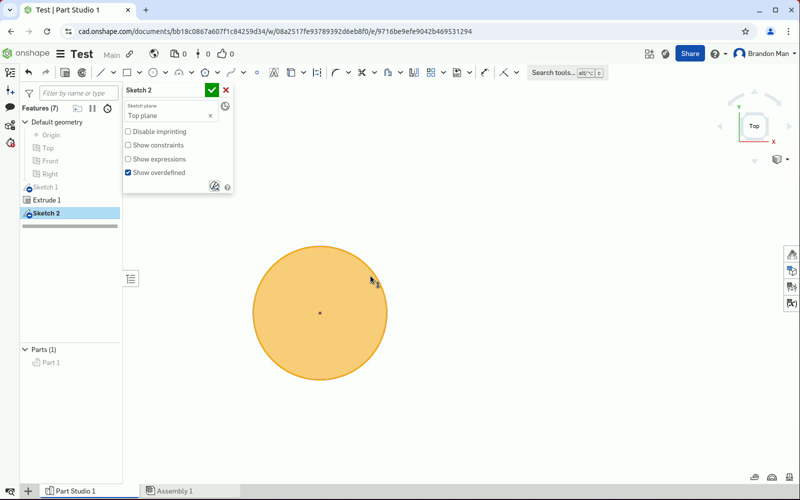
scroll(-6)
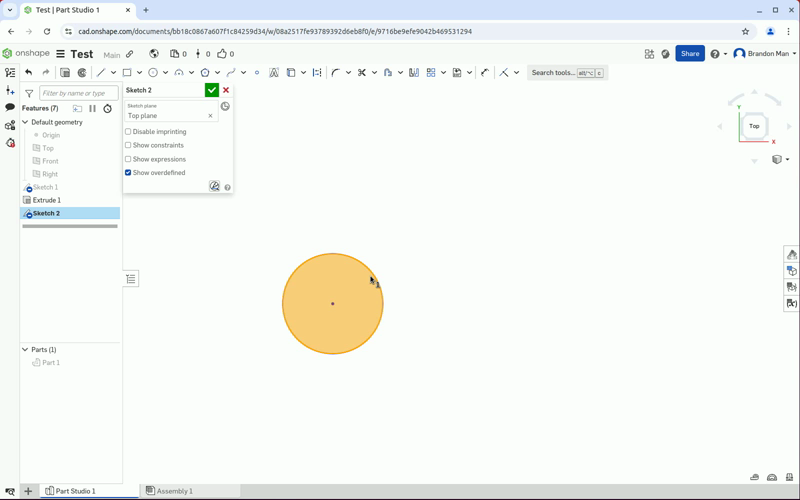
scroll(-6)
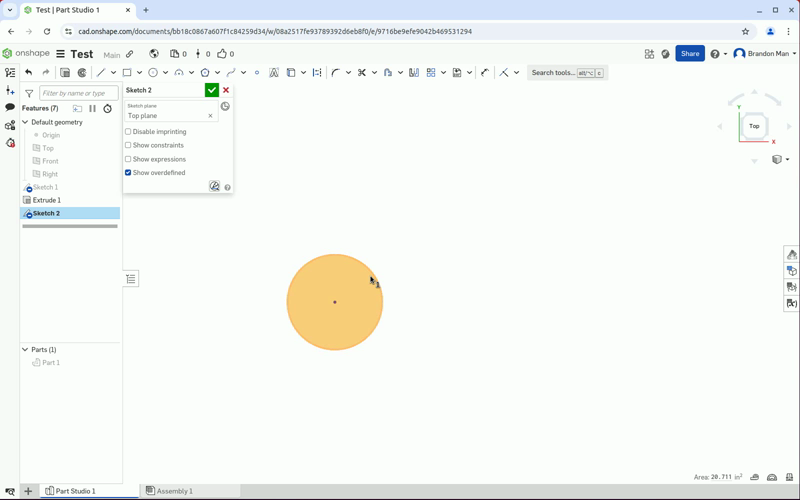
scroll(-6)
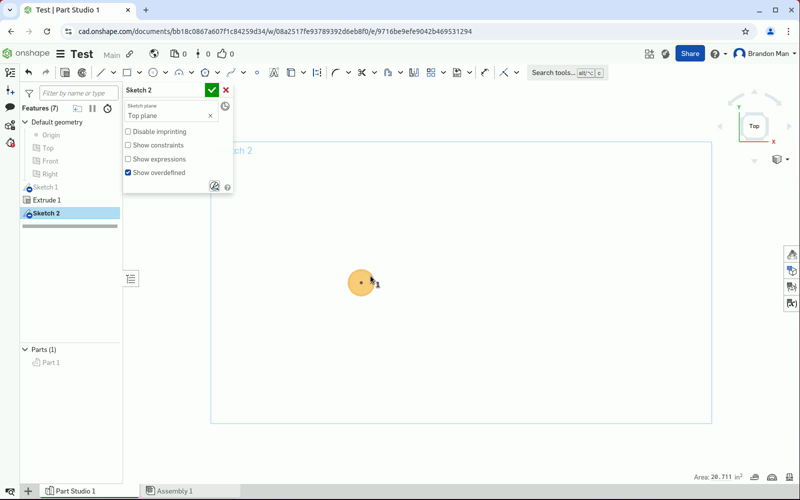
mouse_move(73, 352)
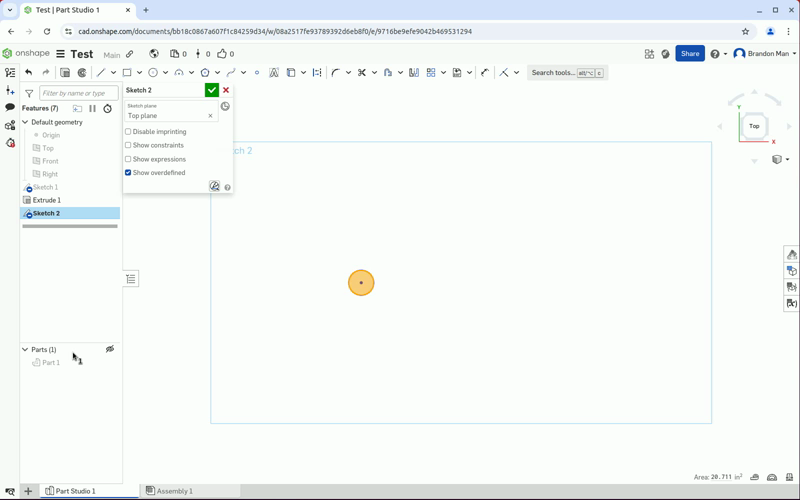
key(shift+y)
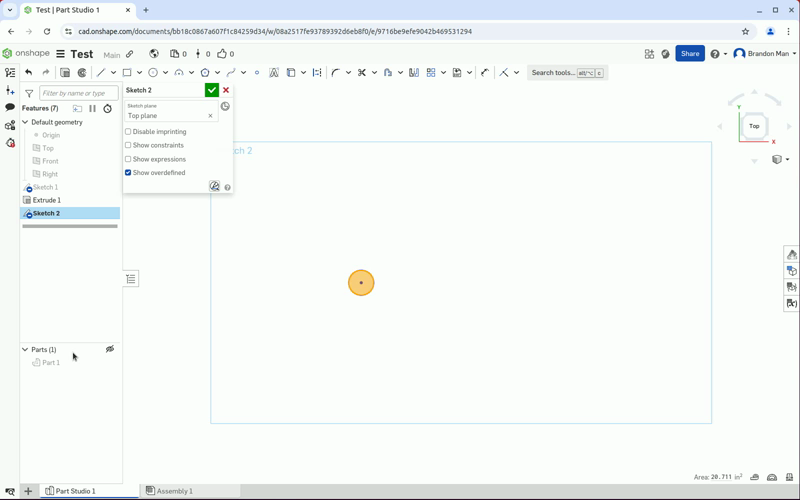
key(shift+e)
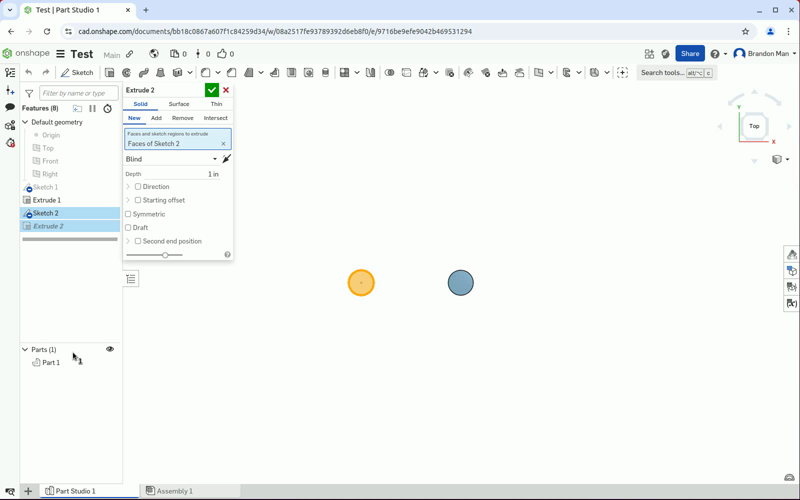
mouse_move(143, 106)
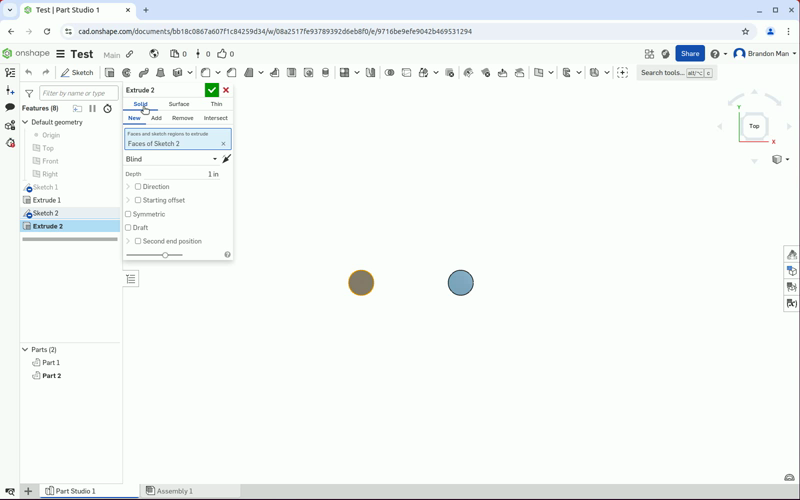
click(143, 106)
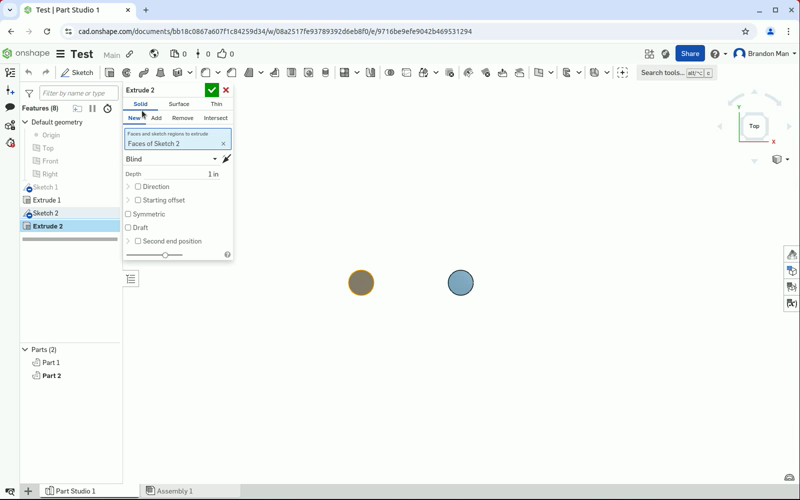
mouse_move(137, 120)
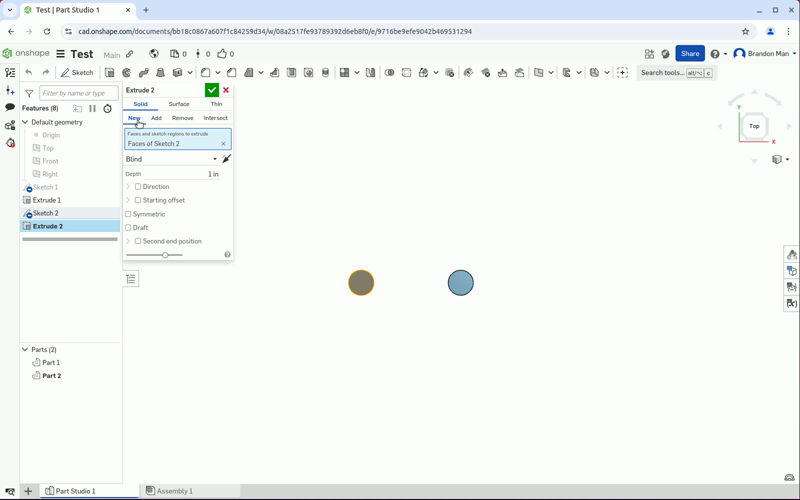
click(137, 120)
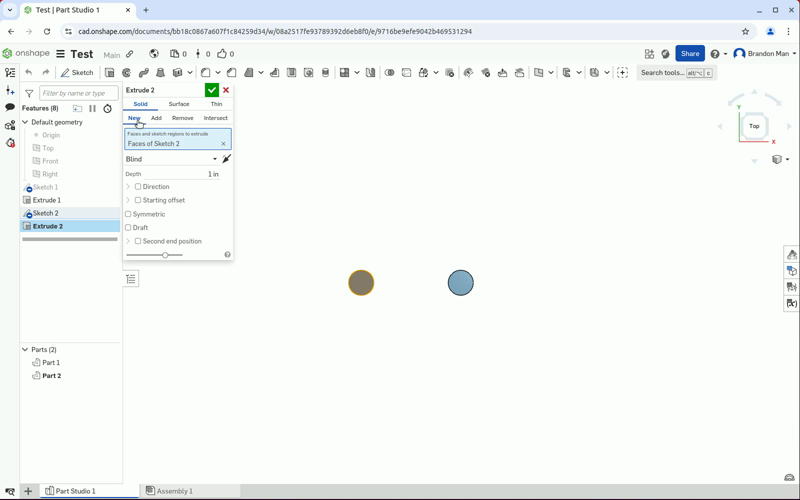
key(tab, 4)
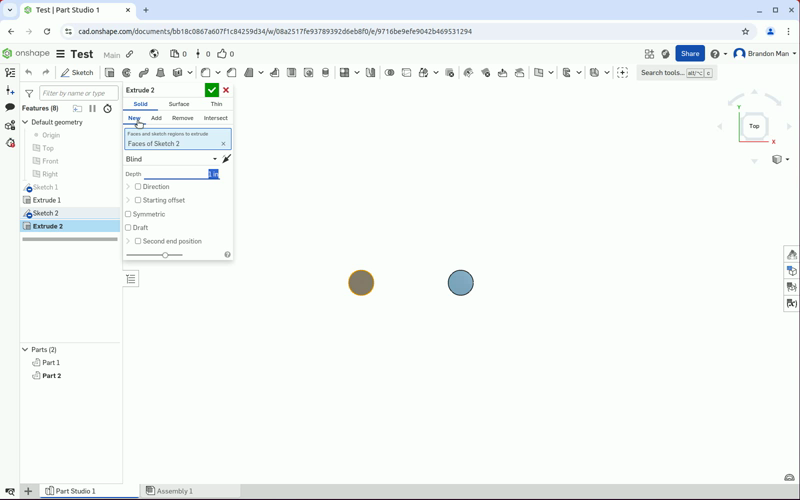
text(6.74)
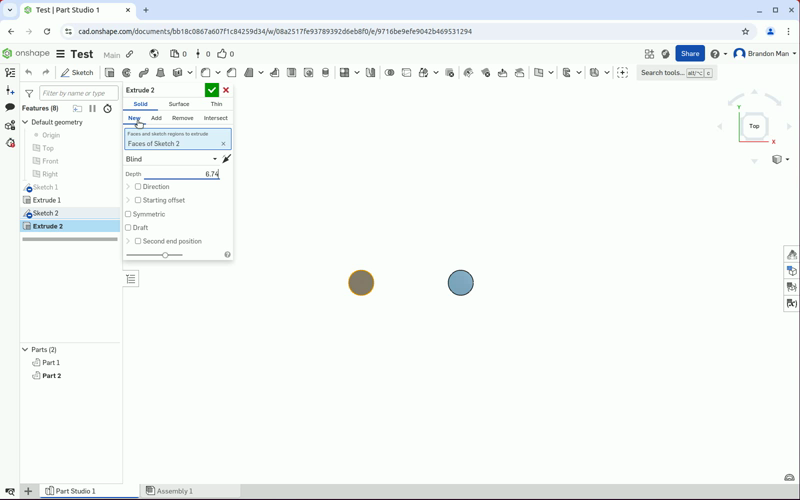
key(enter)
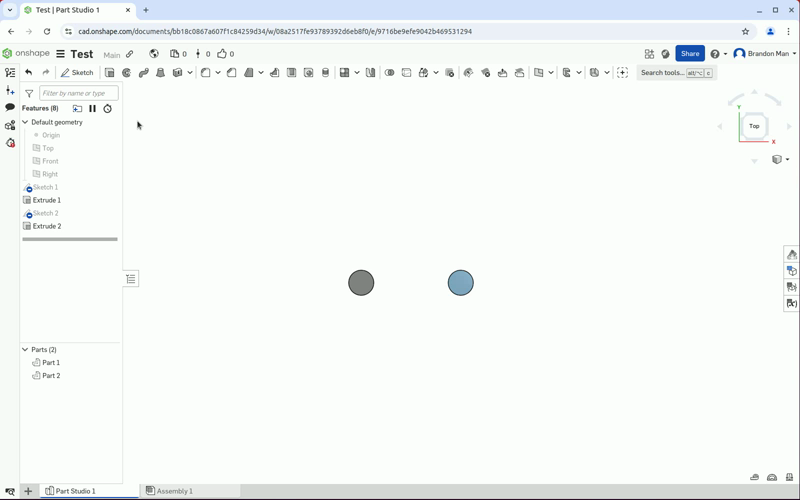
key(shift+h)
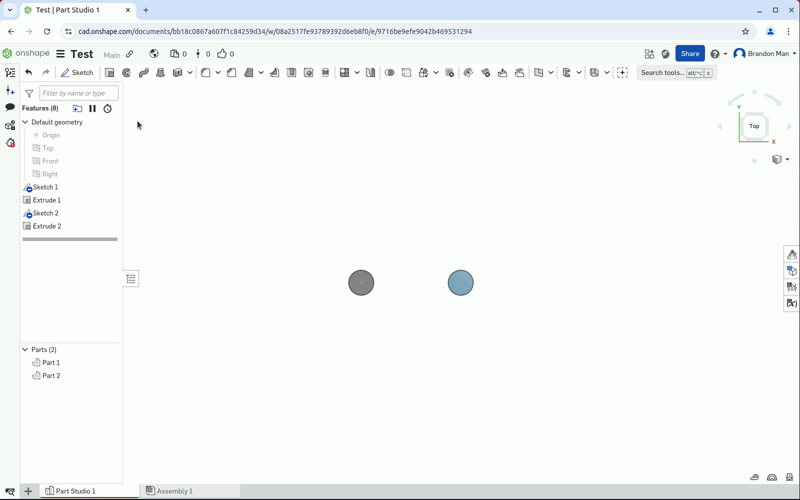
key(shift+h)
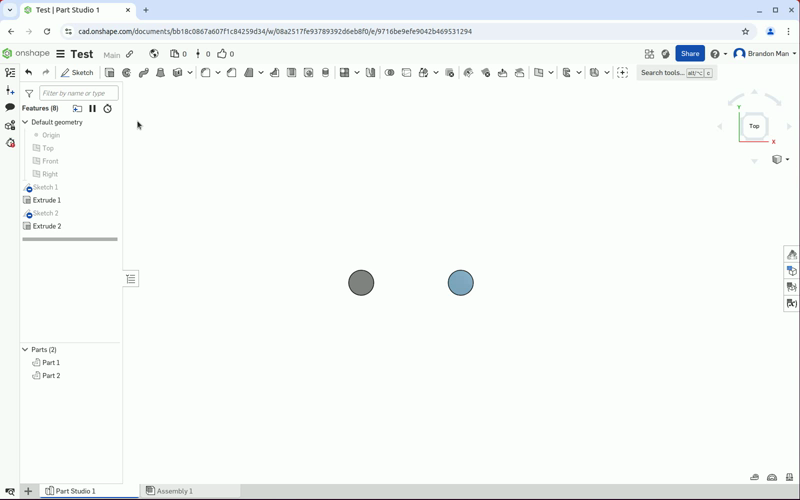
mouse_move(73, 189)
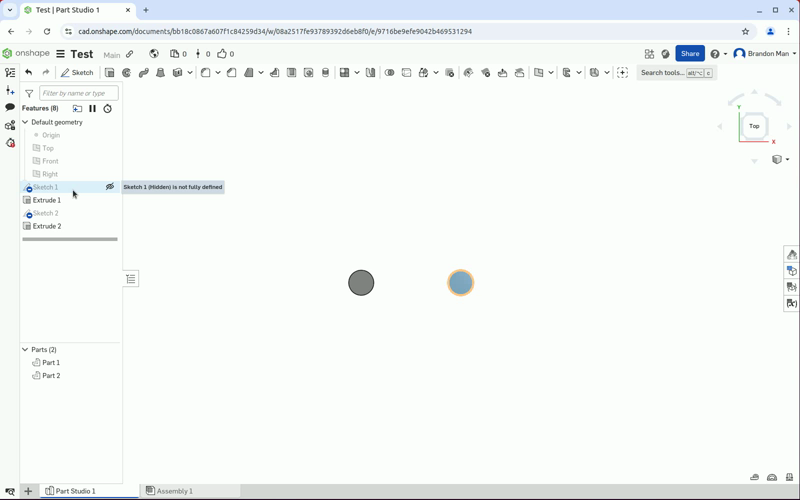
click(73, 189)
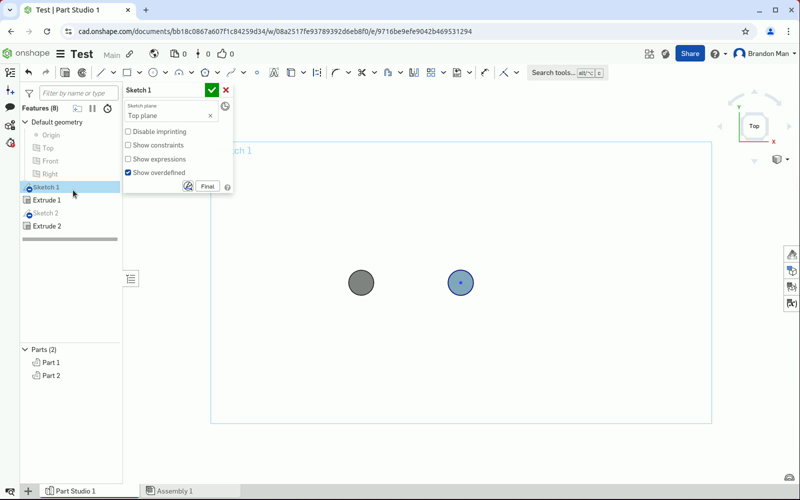
mouse_move(229, 92)
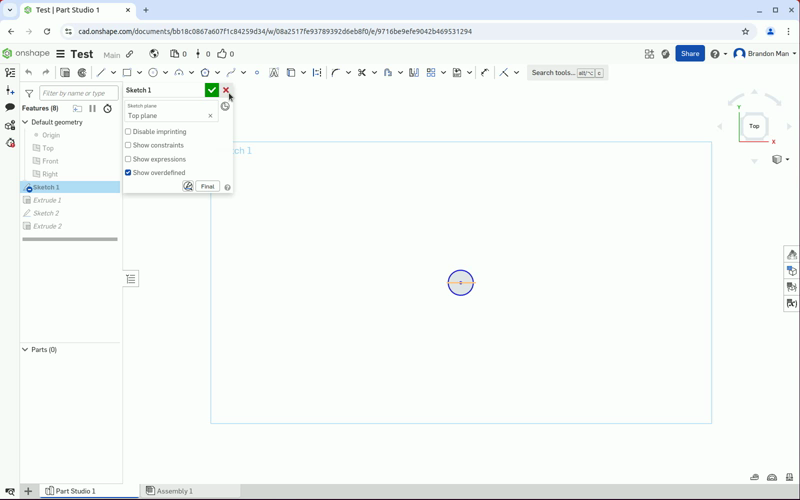
click(229, 92)
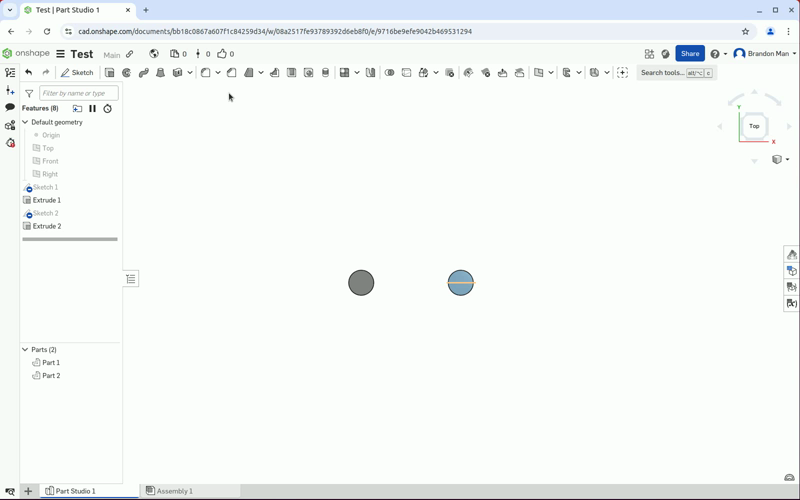
mouse_move(73, 352)
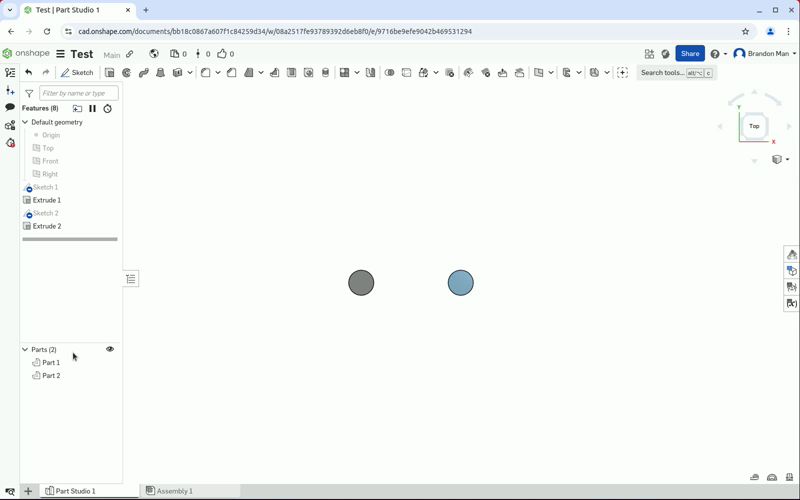
key(y)
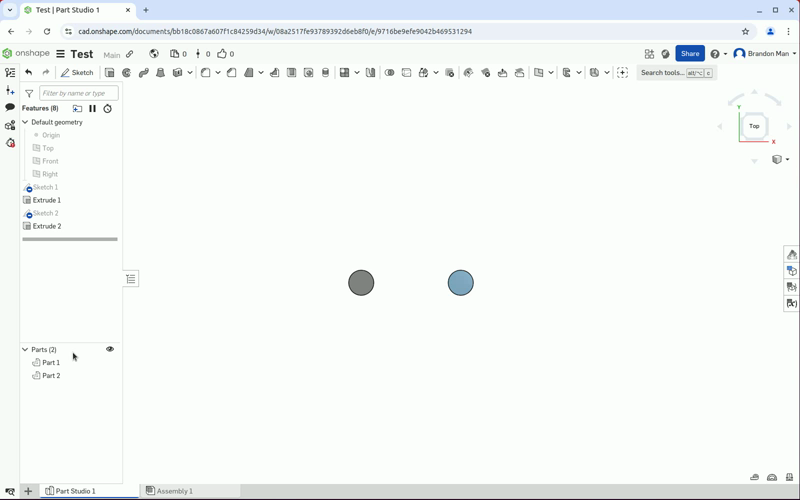
key(shift+p)
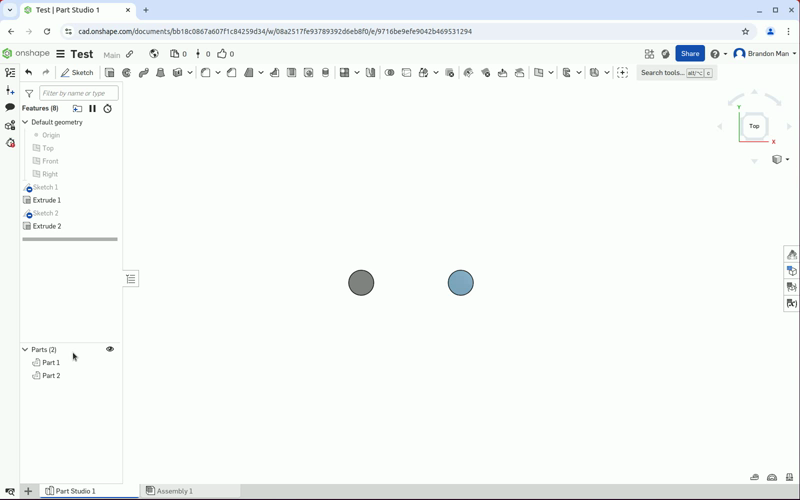
key(space)
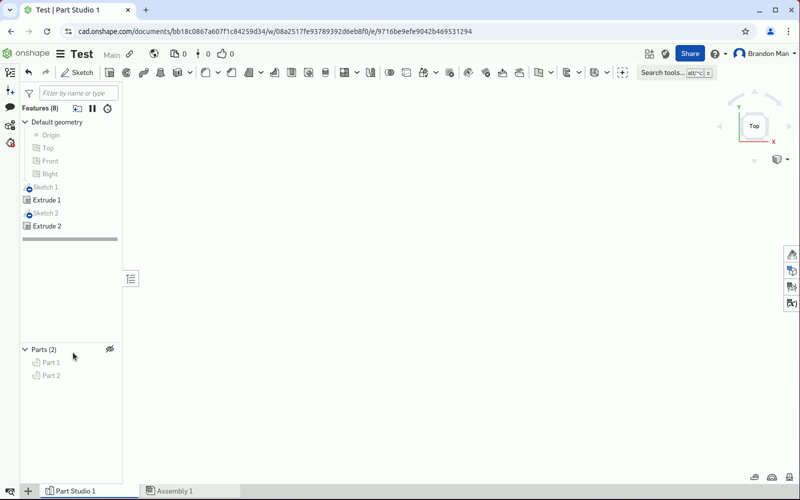
key_down(shift)
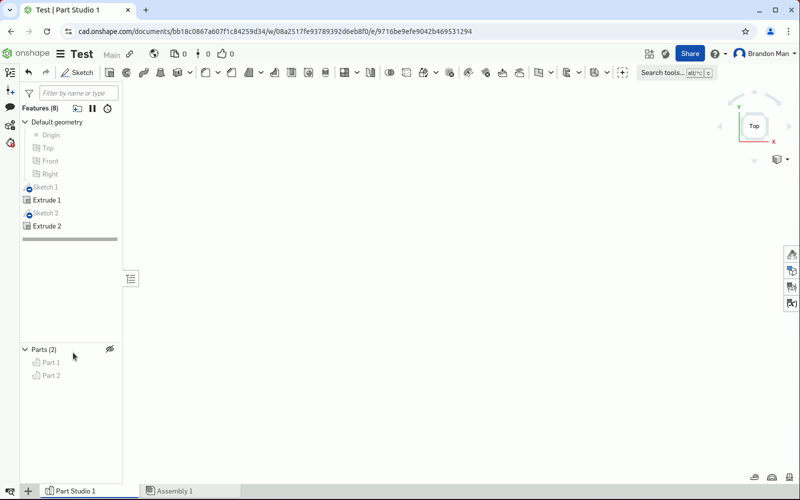
key(up)
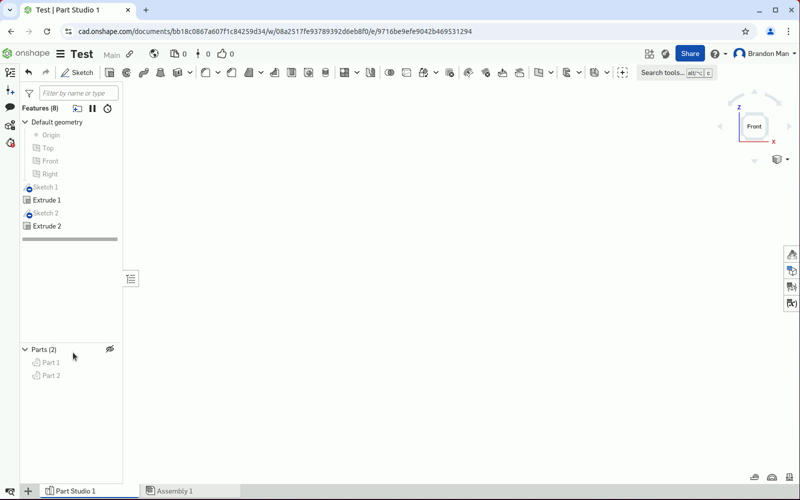
key_up(shift)
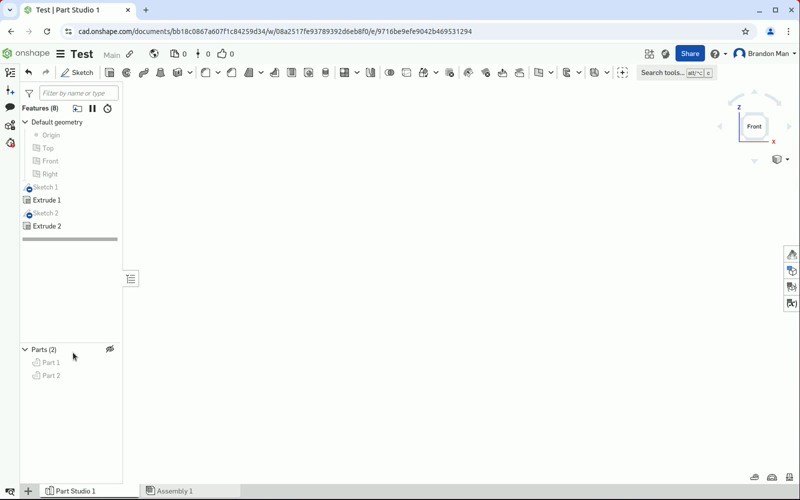
key(space)
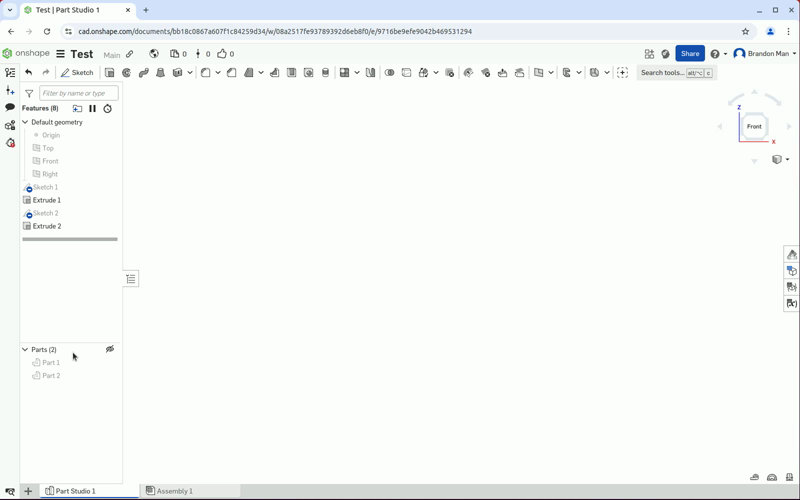
key_down(shift)
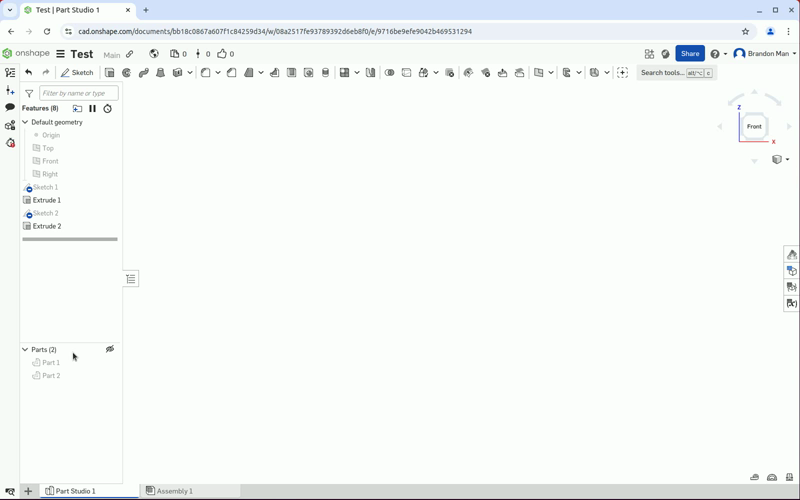
key(left)
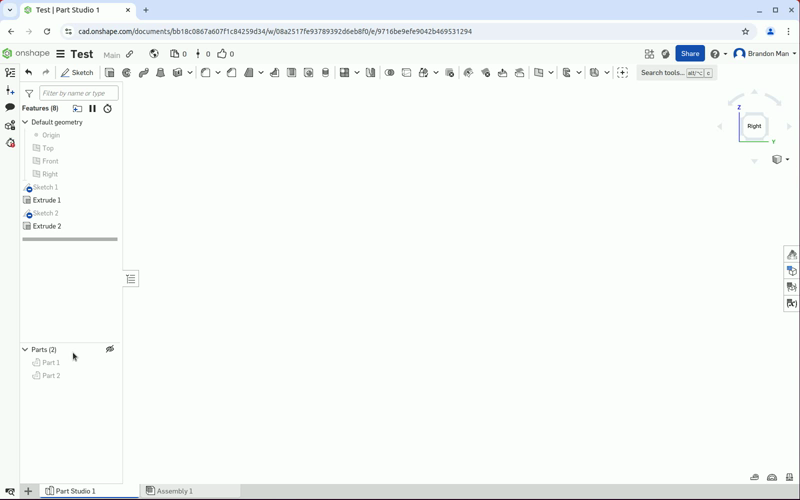
key_up(shift)
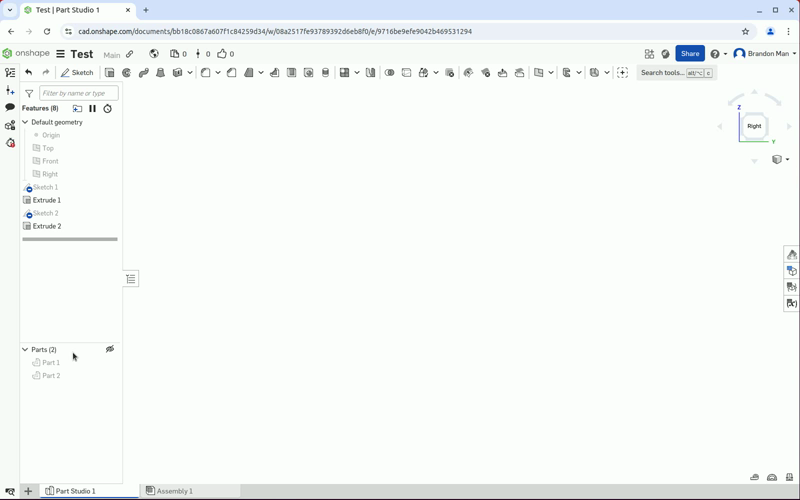
mouse_move(73, 352)
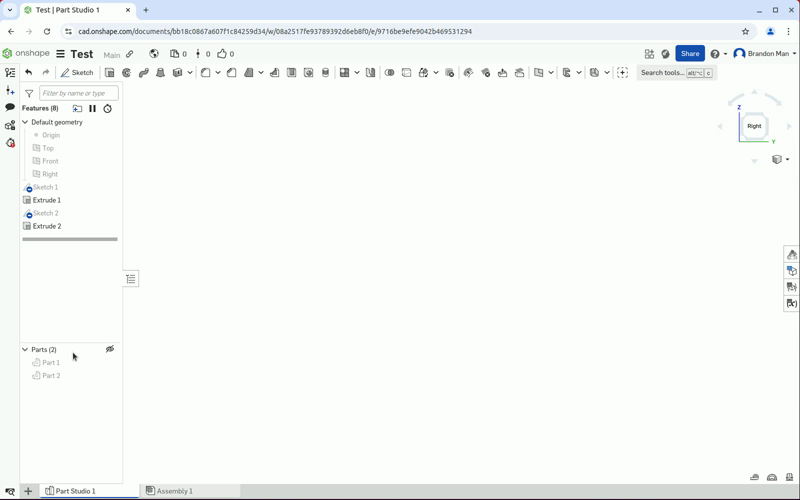
key(shift+y)
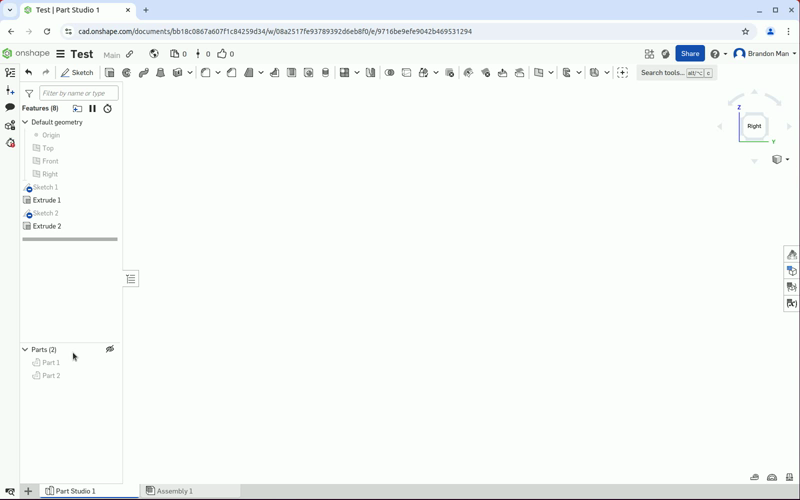
key(shift+s)
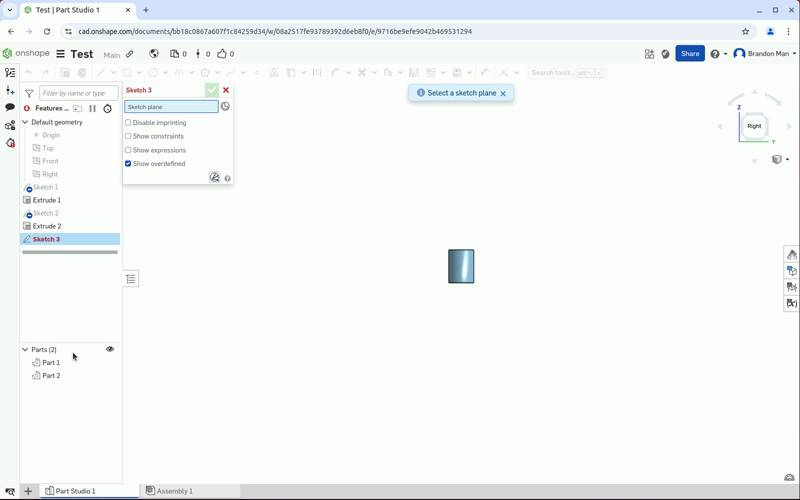
mouse_move(73, 176)
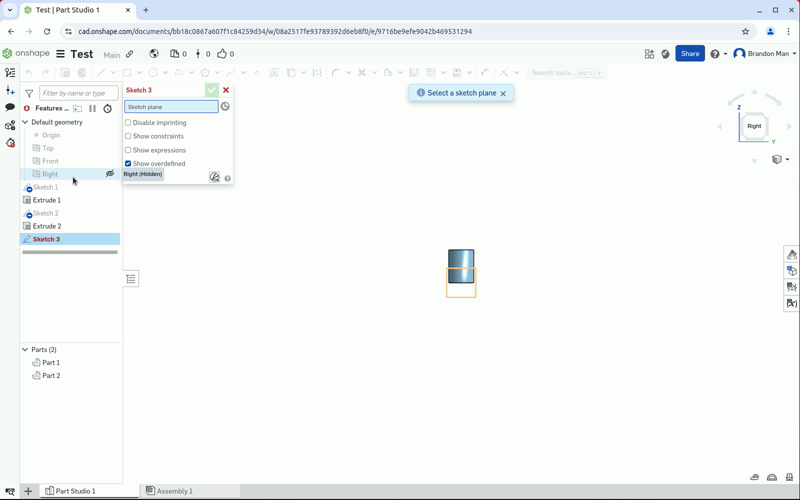
click(73, 176)
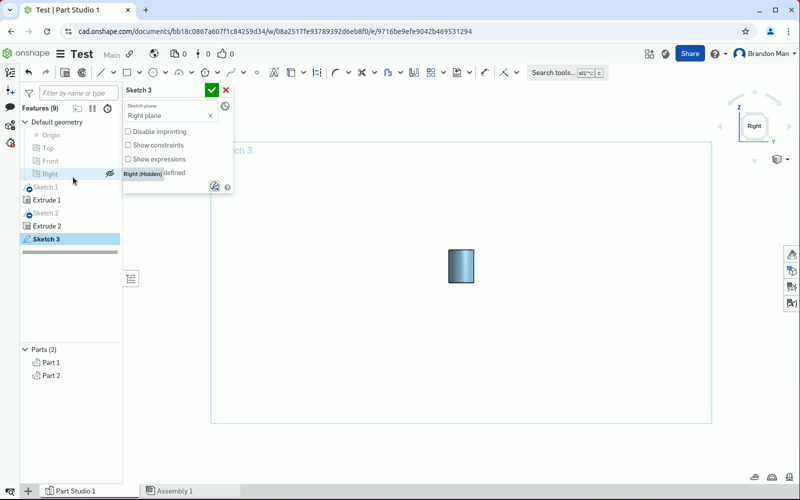
mouse_move(73, 352)
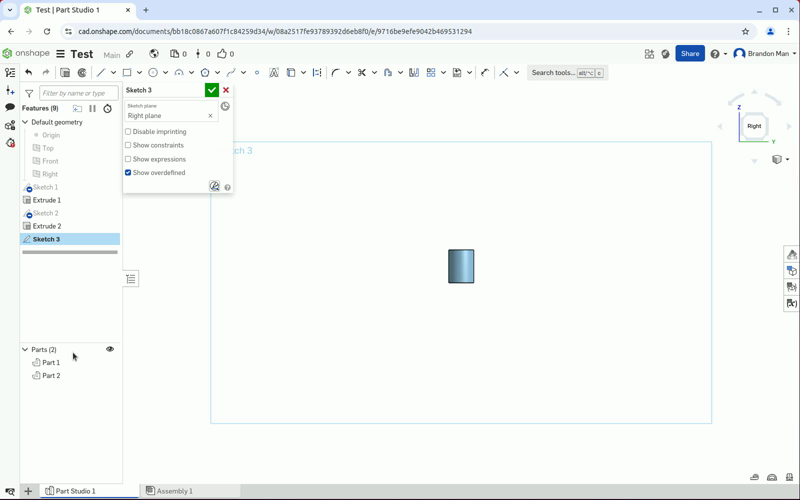
key(y)
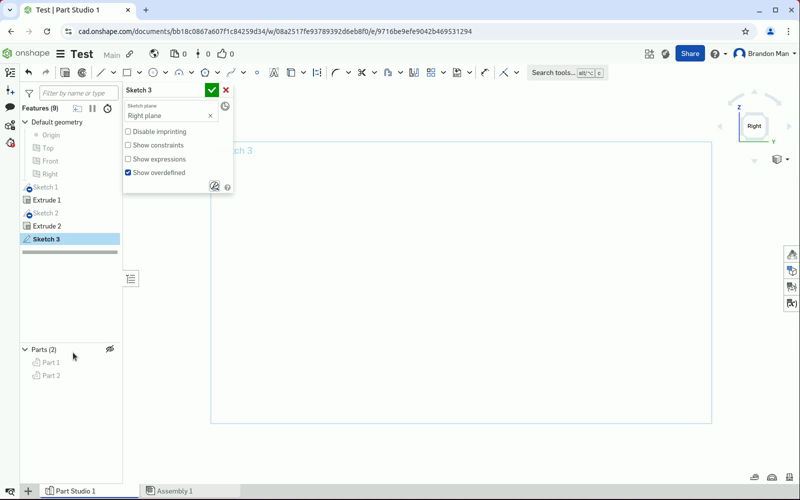
key(c)
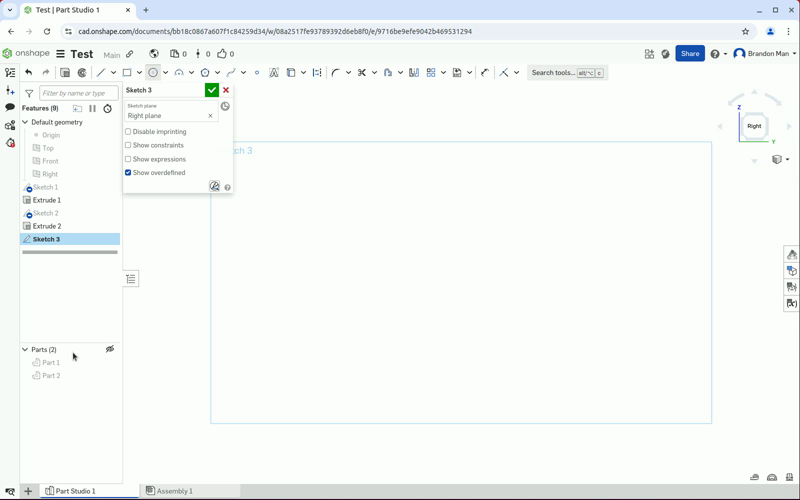
key_down(shift)
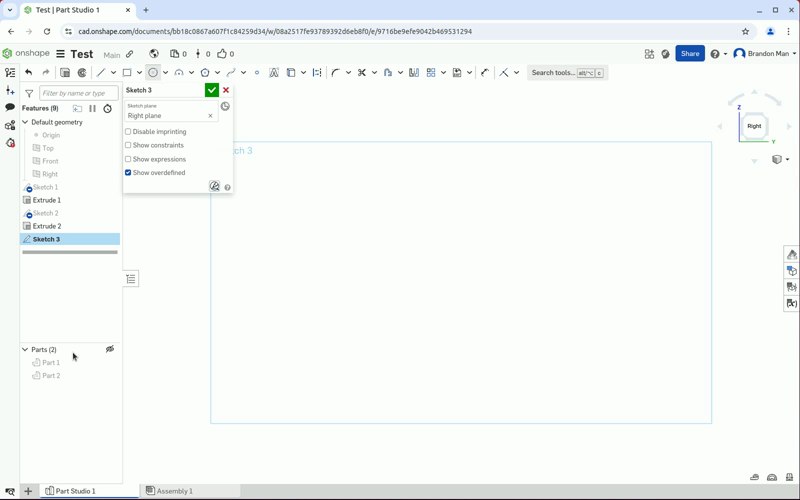
mouse_move(461, 266)
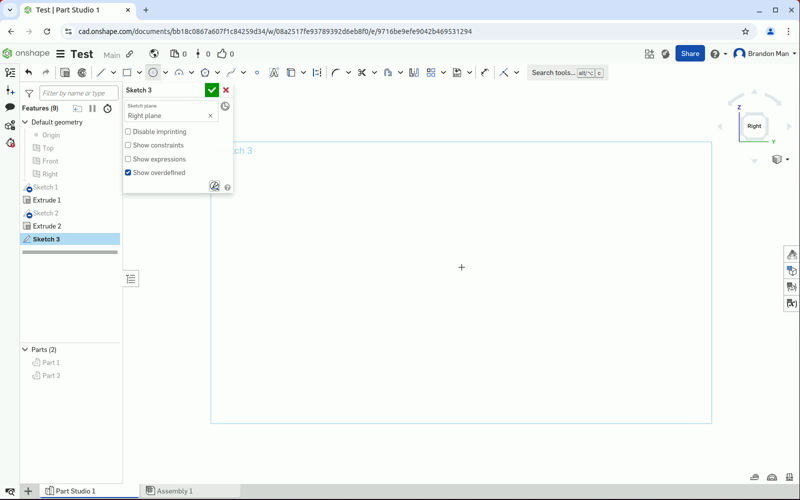
click(461, 266)
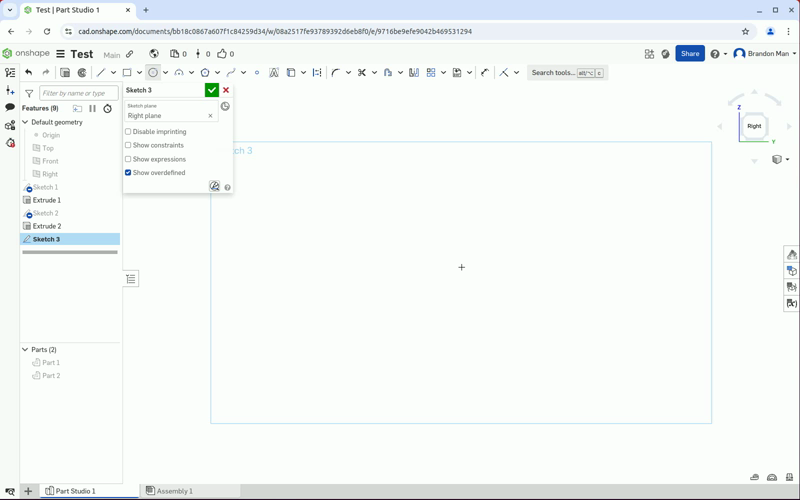
key_up(shift)
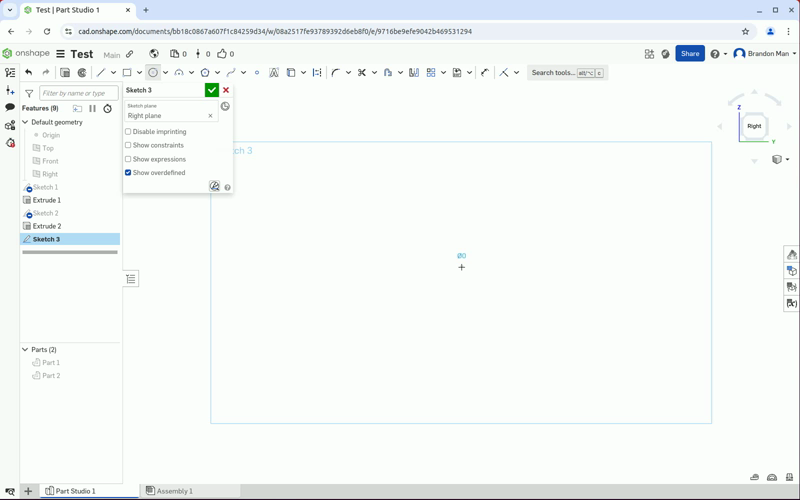
mouse_move(472, 266)
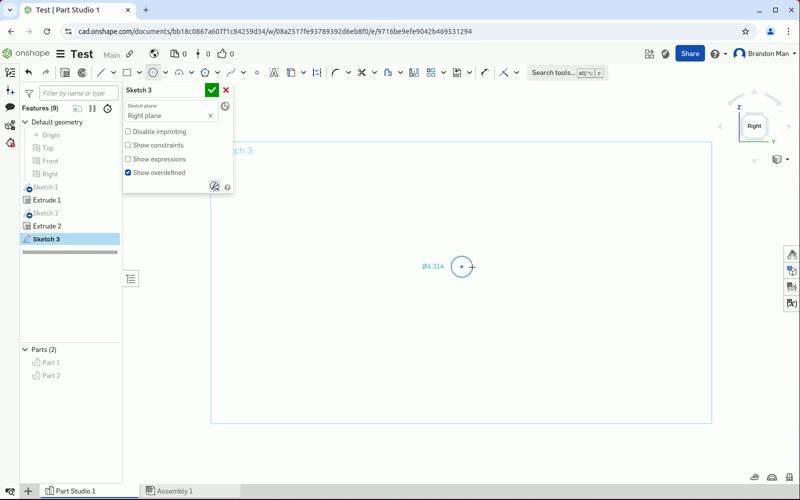
click(472, 266)
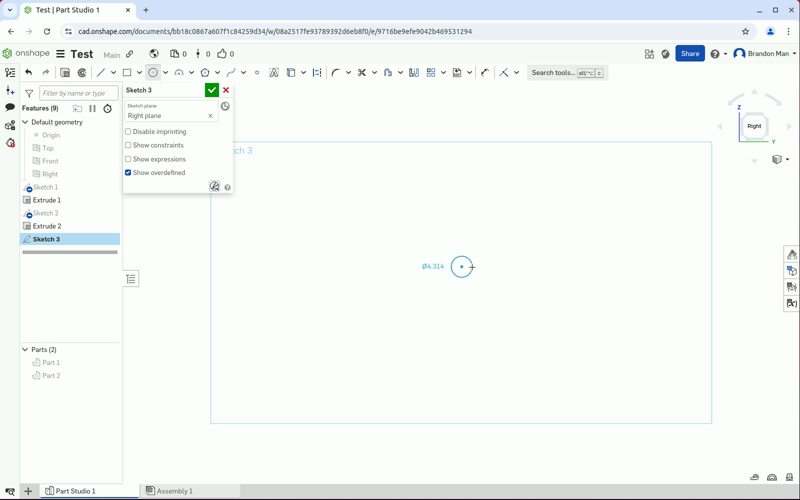
key(esc)
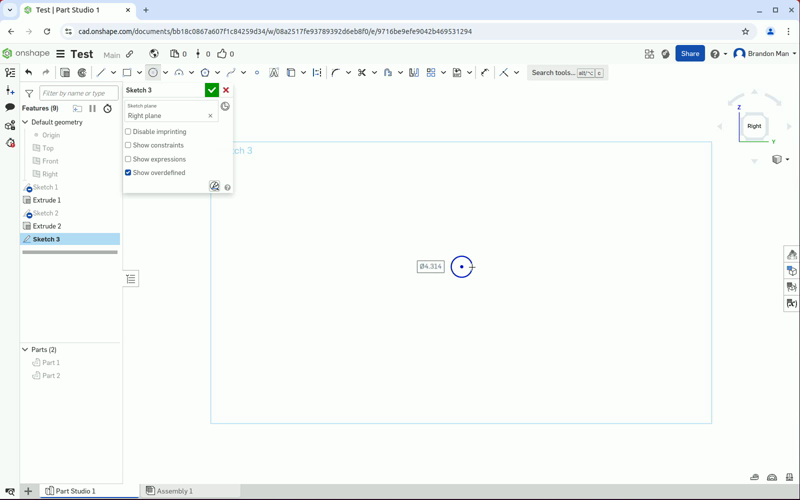
mouse_move(465, 261)
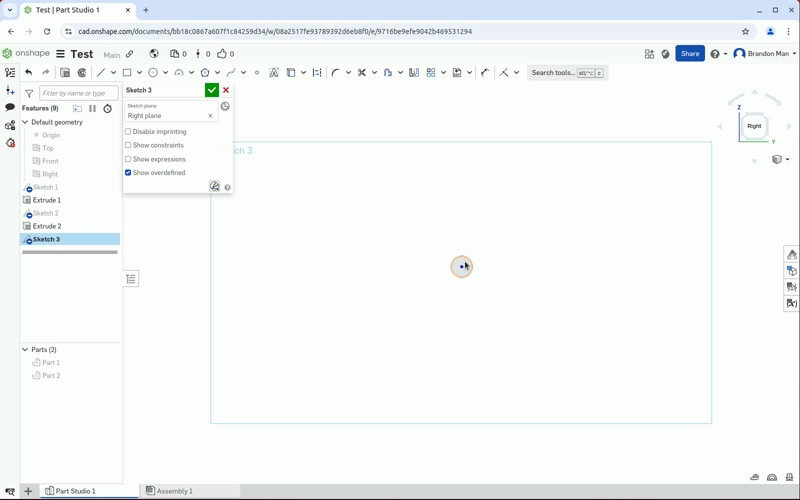
scroll(6)
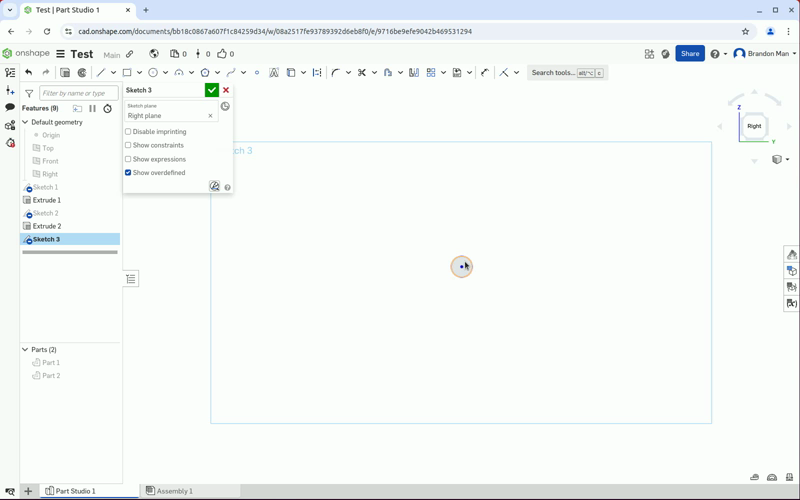
scroll(6)
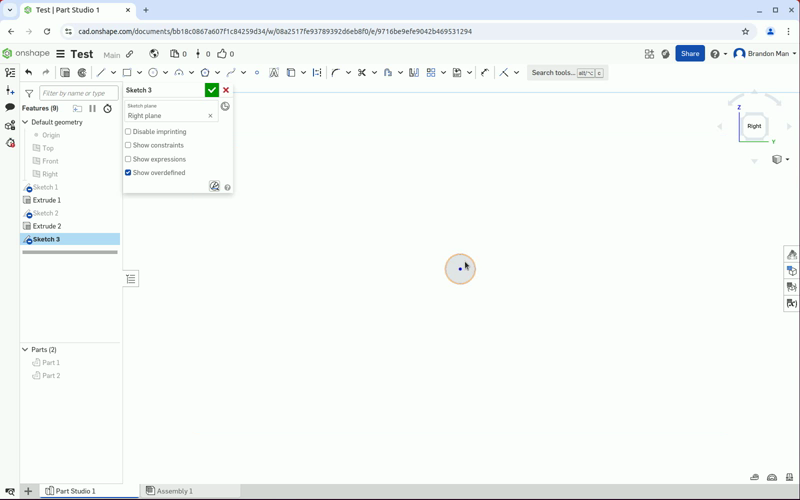
scroll(6)
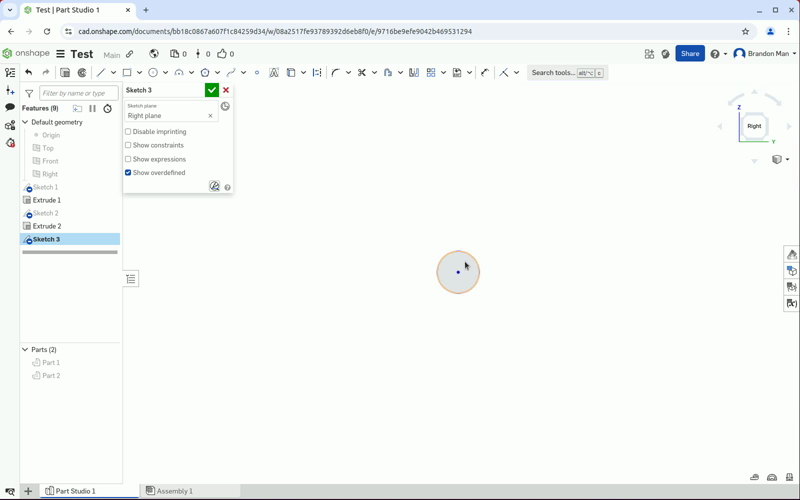
scroll(6)
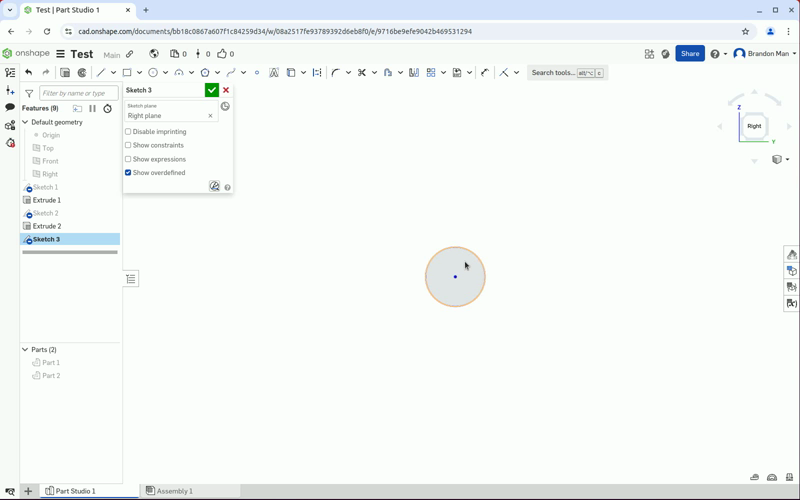
scroll(6)
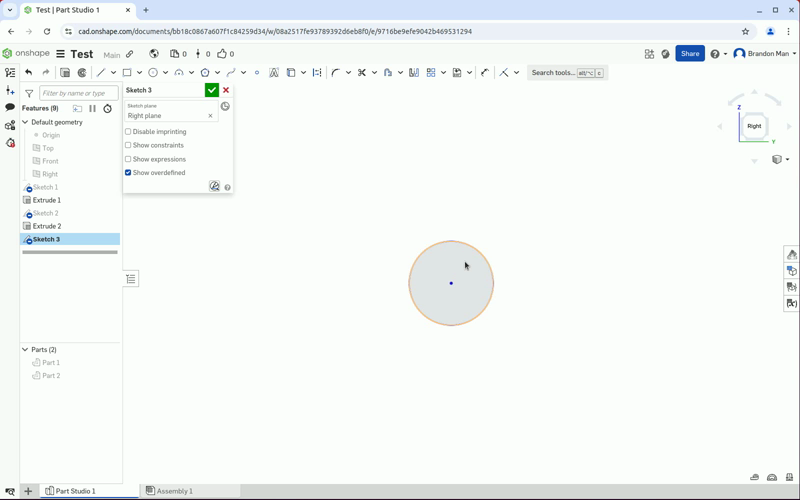
scroll(6)
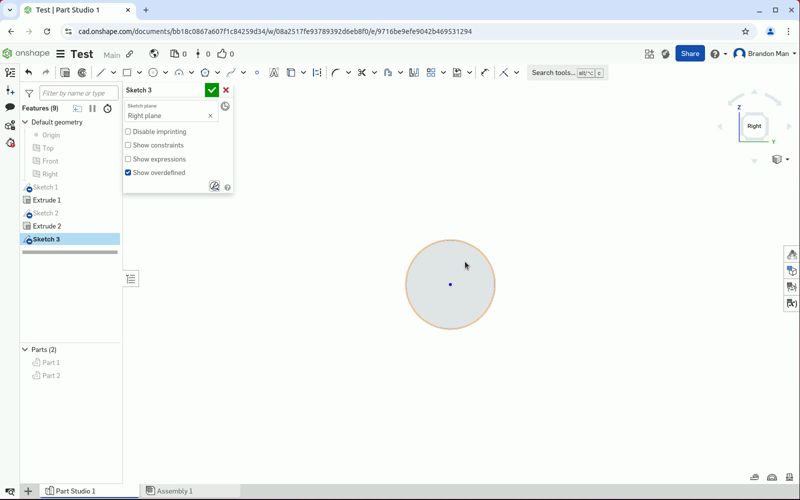
scroll(6)
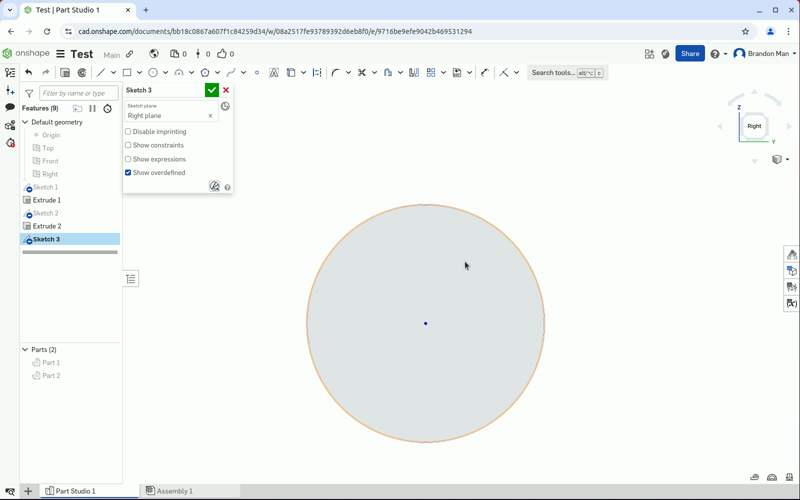
click(465, 261)
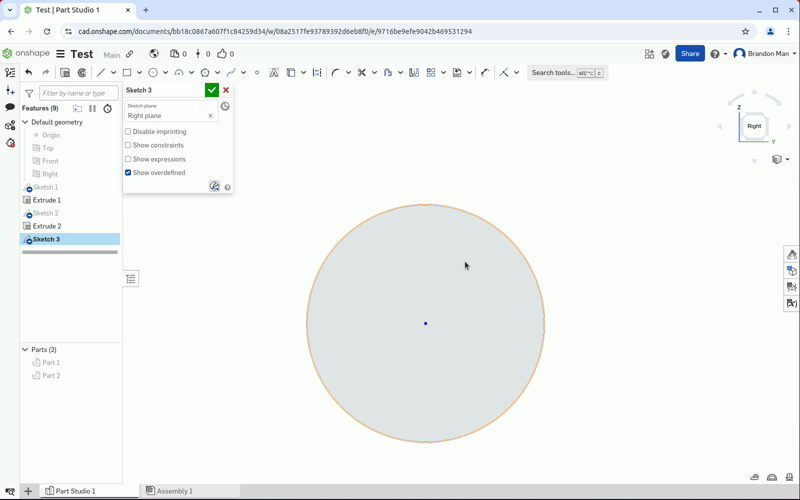
scroll(-6)
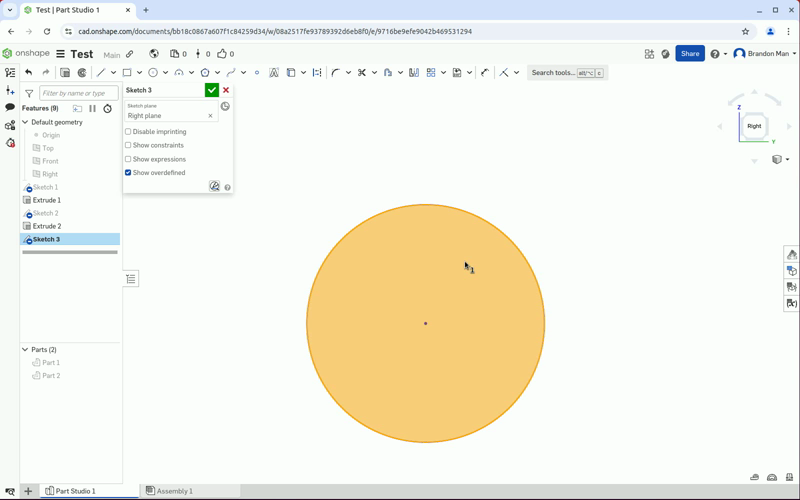
scroll(-6)
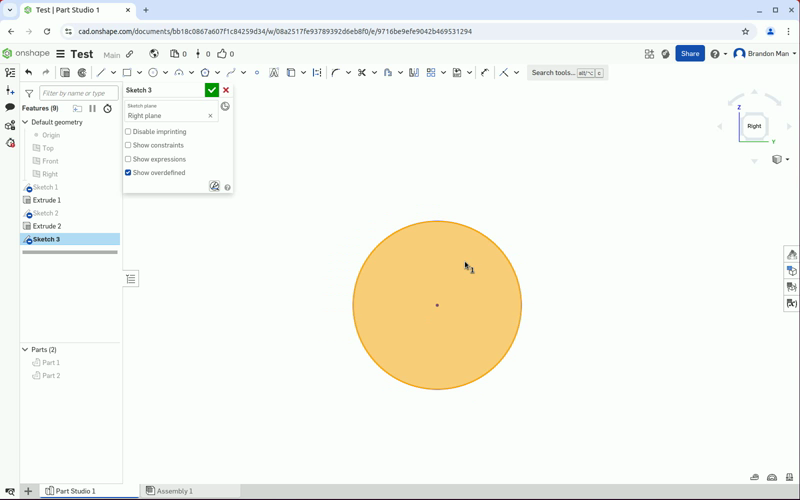
scroll(-6)
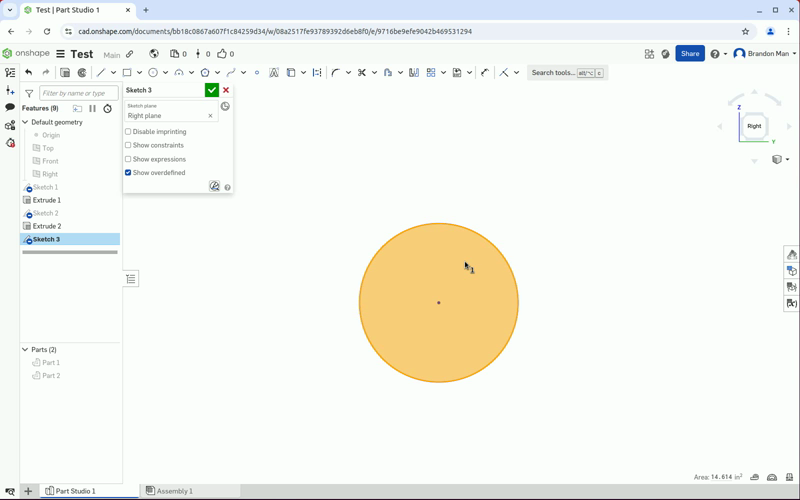
scroll(-6)
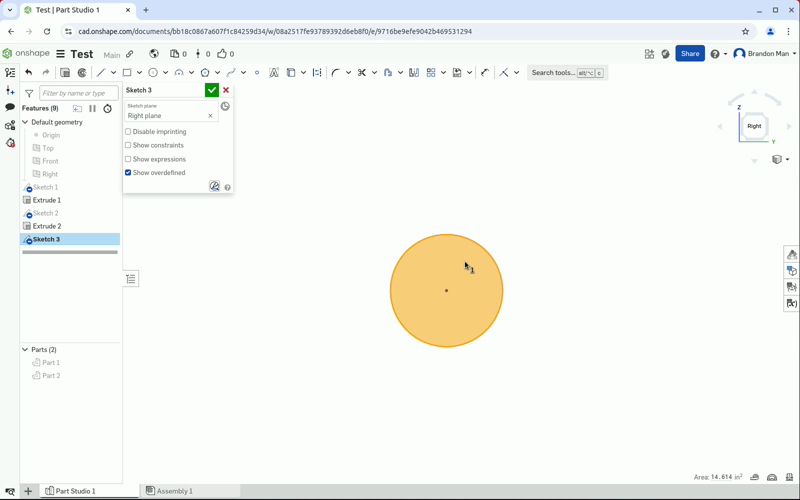
scroll(-6)
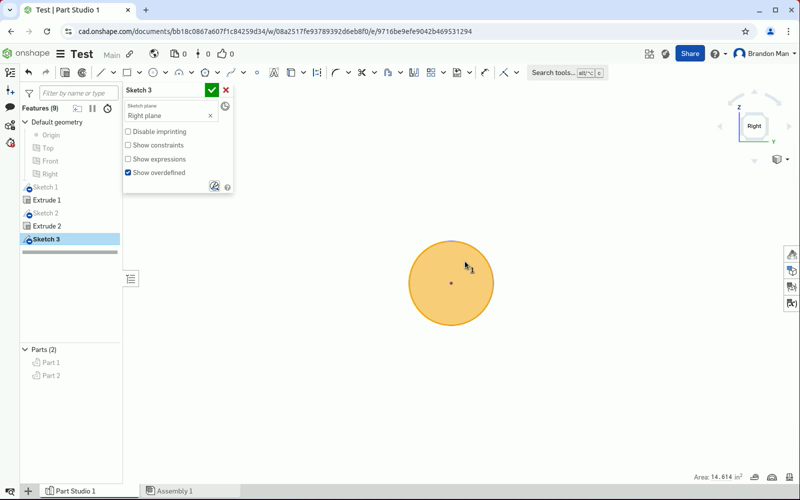
scroll(-6)
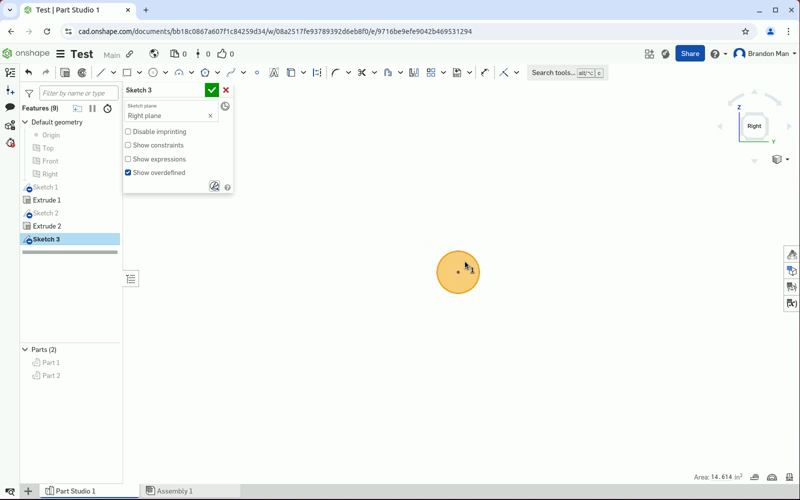
scroll(-6)
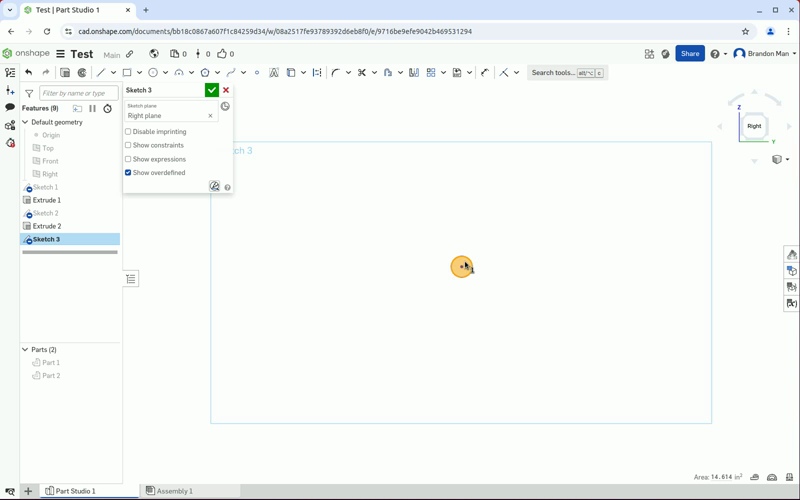
mouse_move(73, 352)
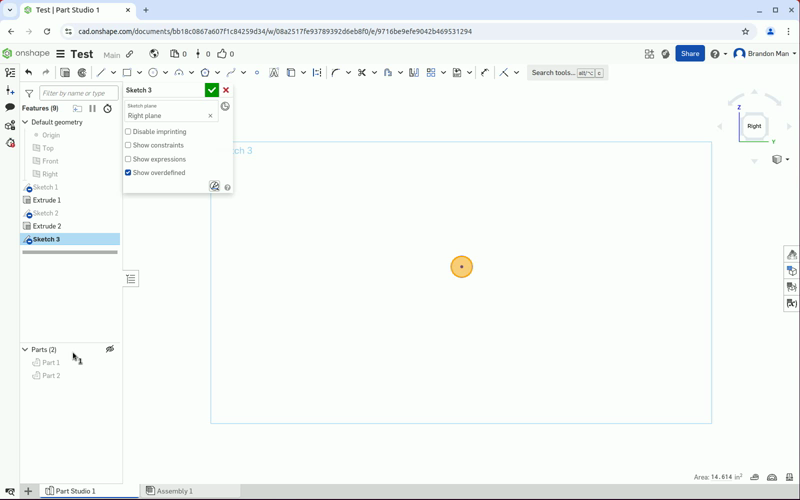
key(shift+y)
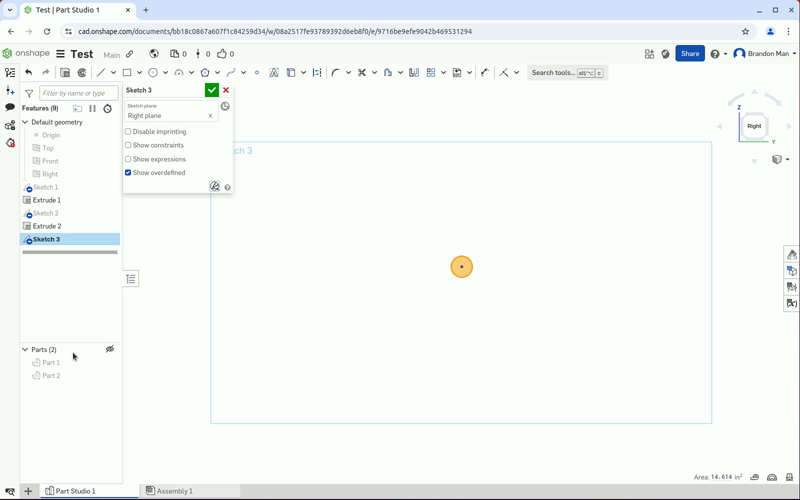
key(shift+e)
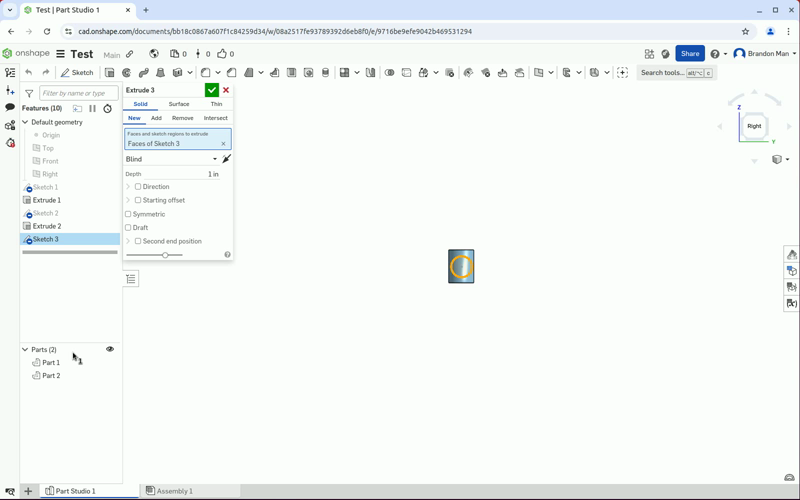
mouse_move(143, 106)
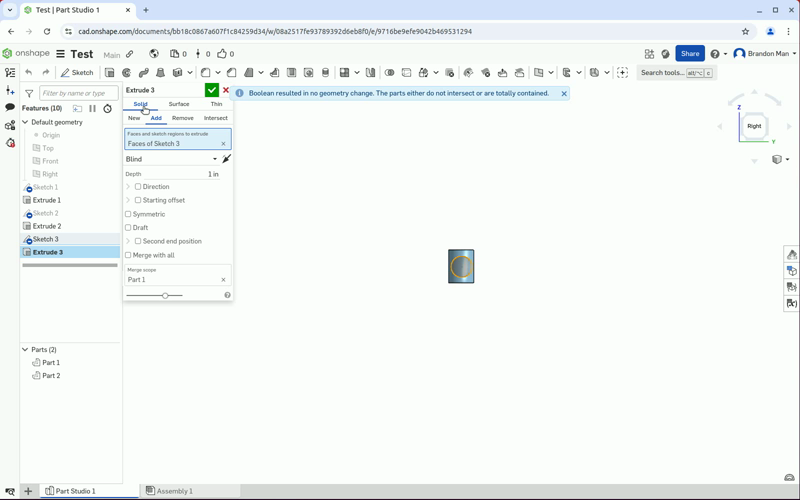
click(143, 106)
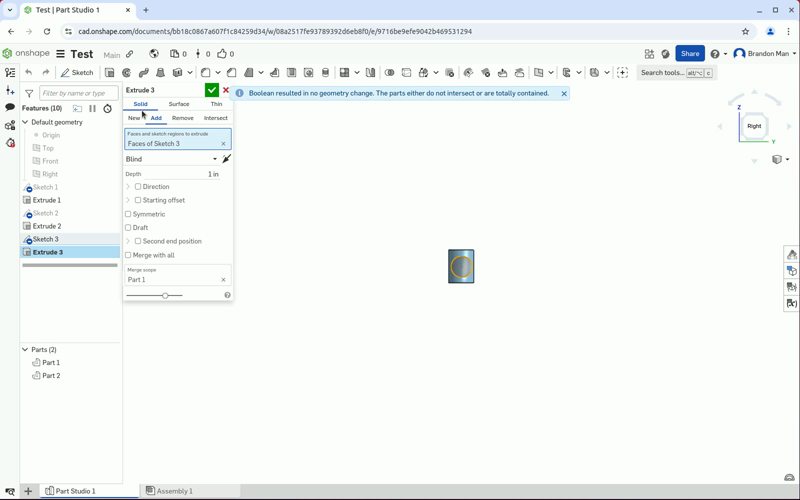
mouse_move(137, 120)
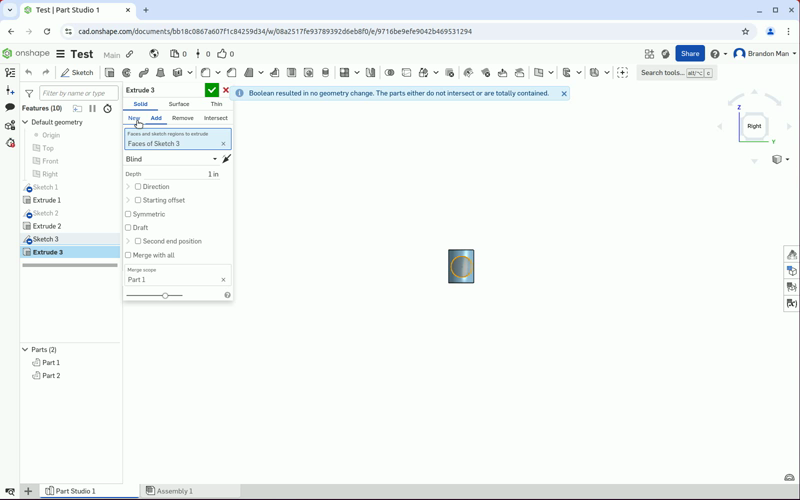
click(137, 120)
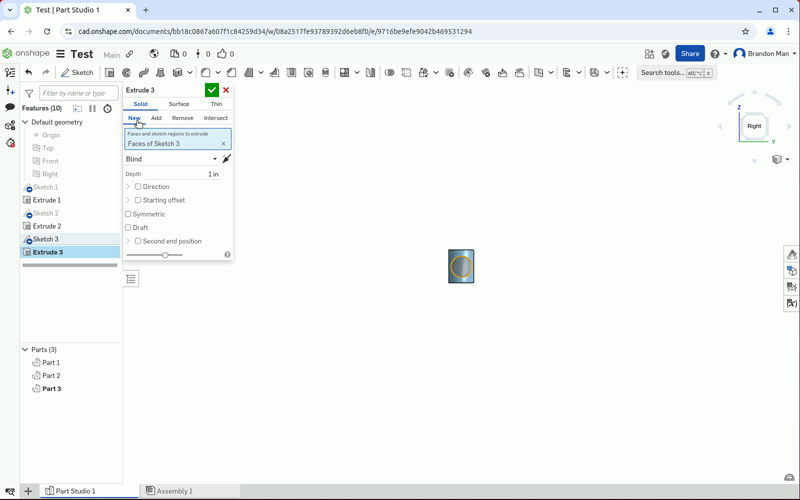
key(tab, 4)
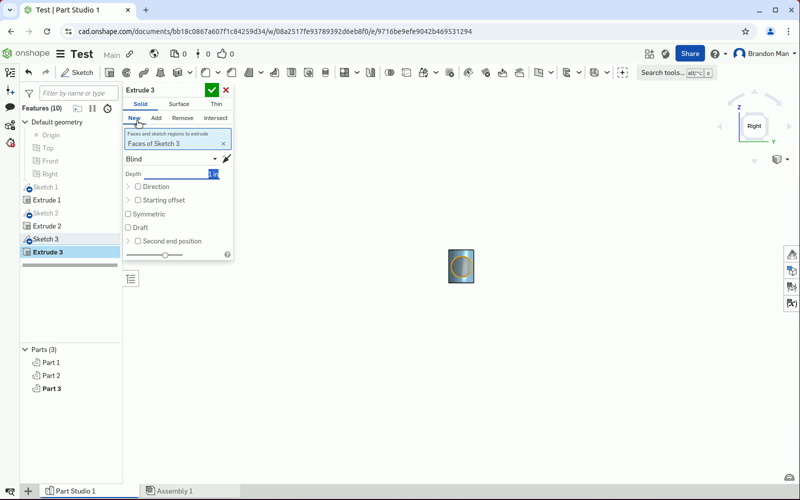
text(-20.46)
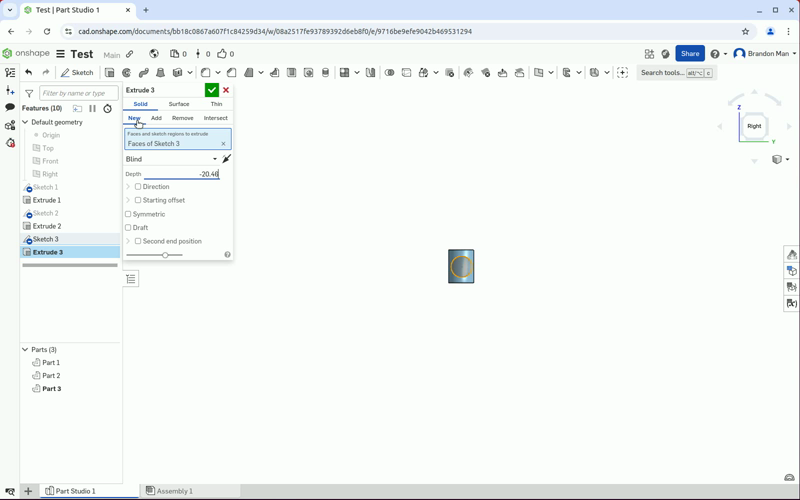
key(enter)
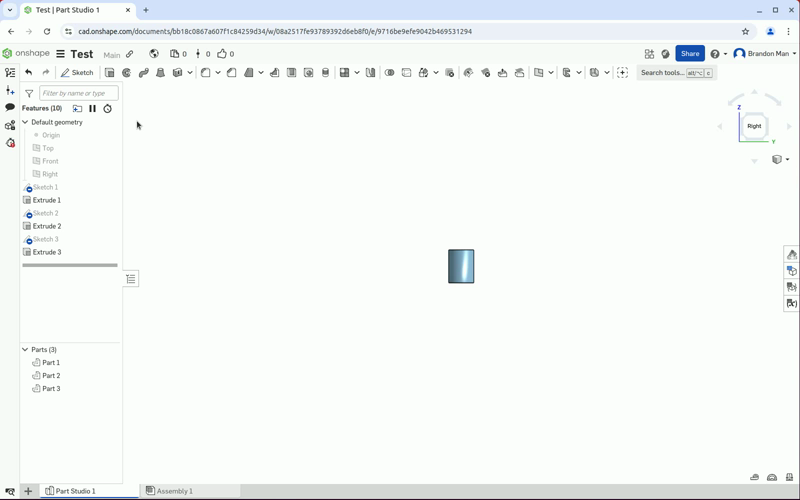
key(shift+h)
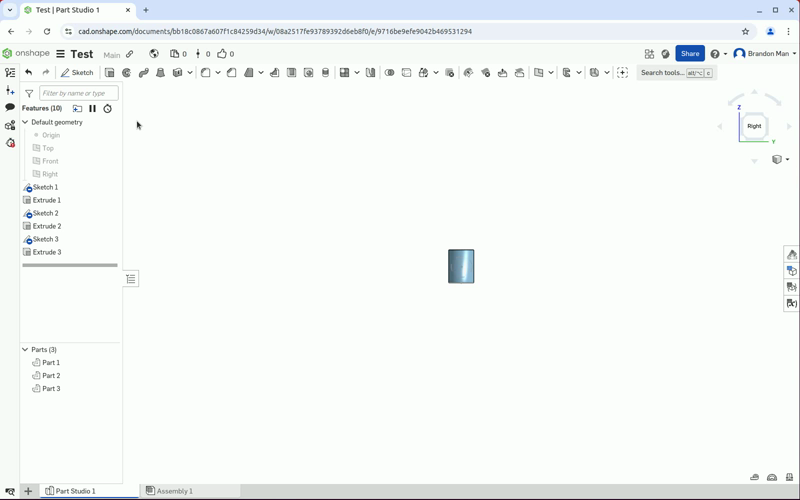
key(shift+h)
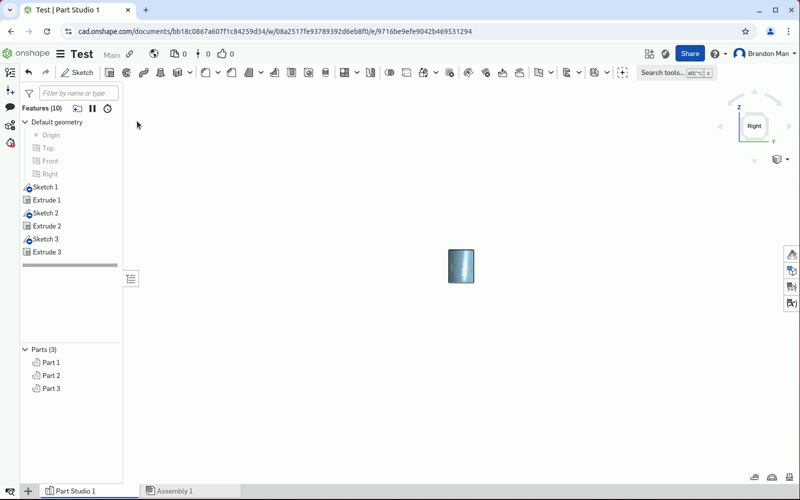
key(shift+7)
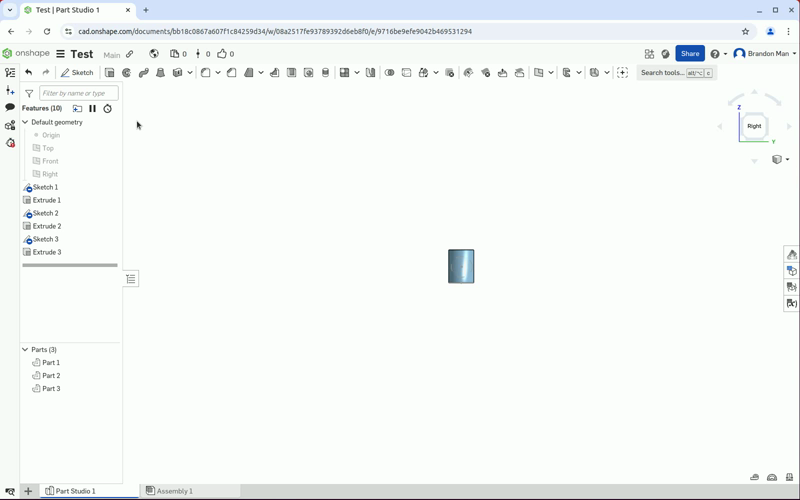
key(right, 2)
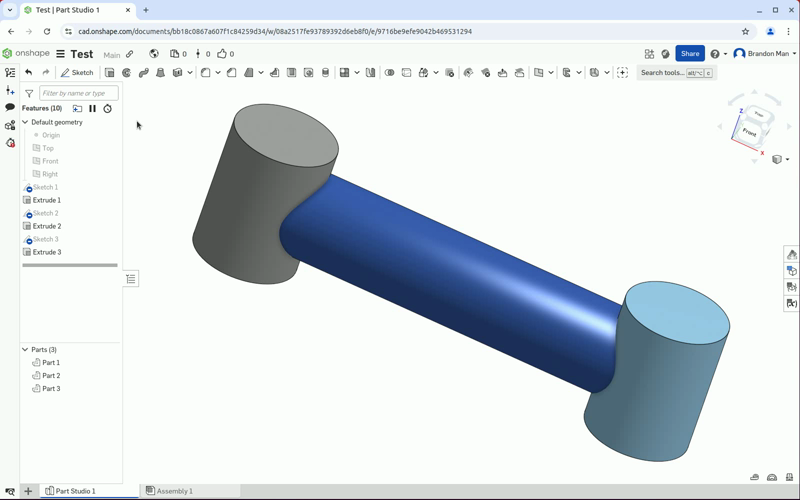
key(down, 2)
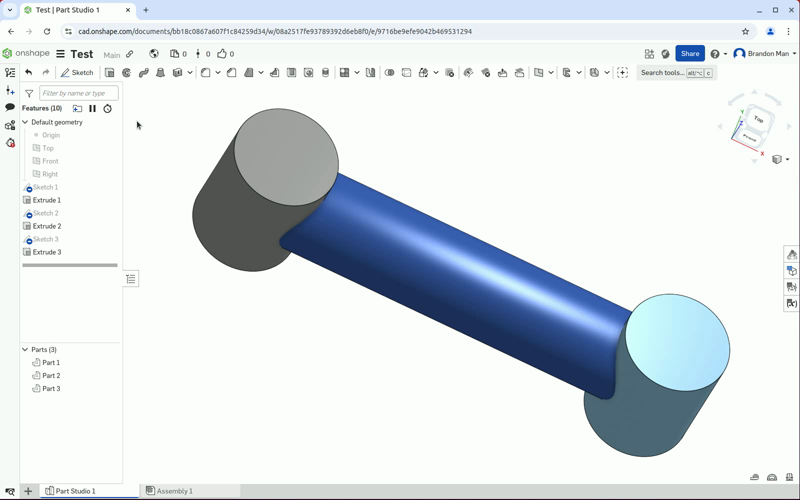
key(up, 2)
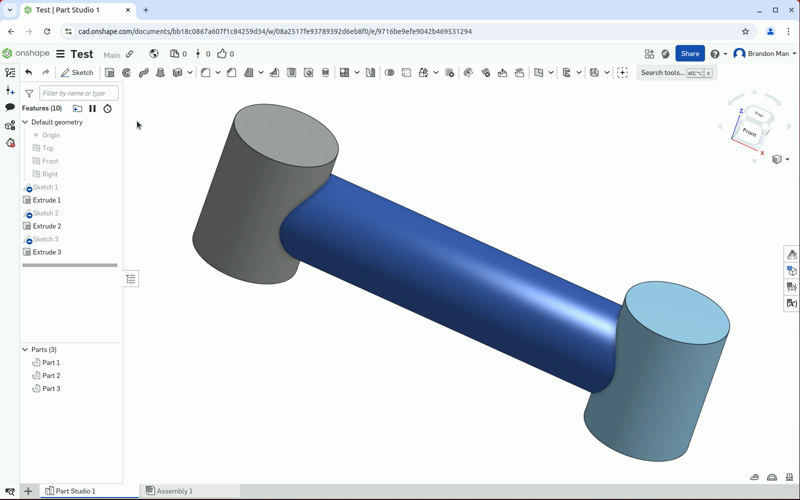
key(left, 2)
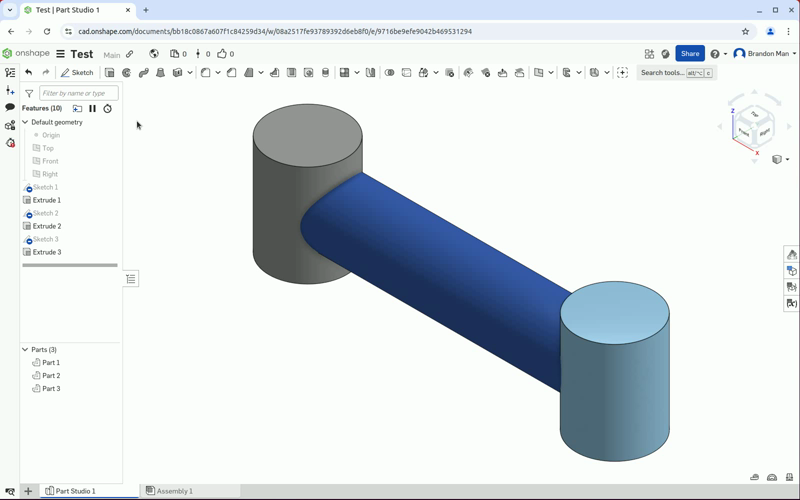
mouse_move(73, 189)
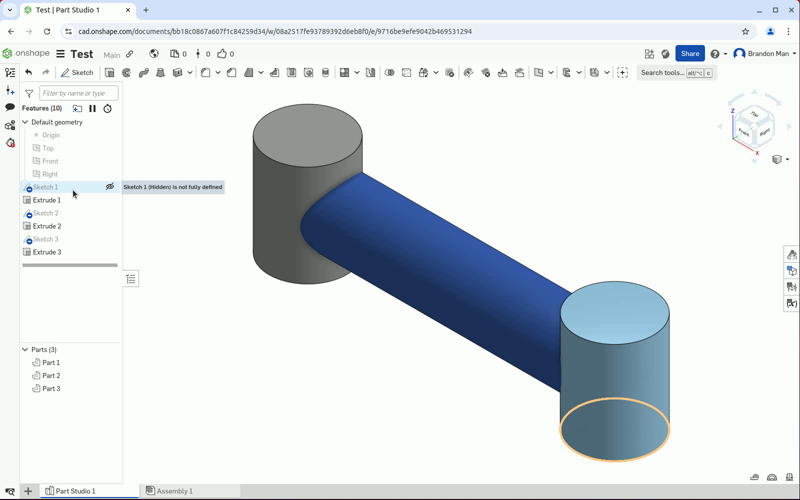
click(73, 189)